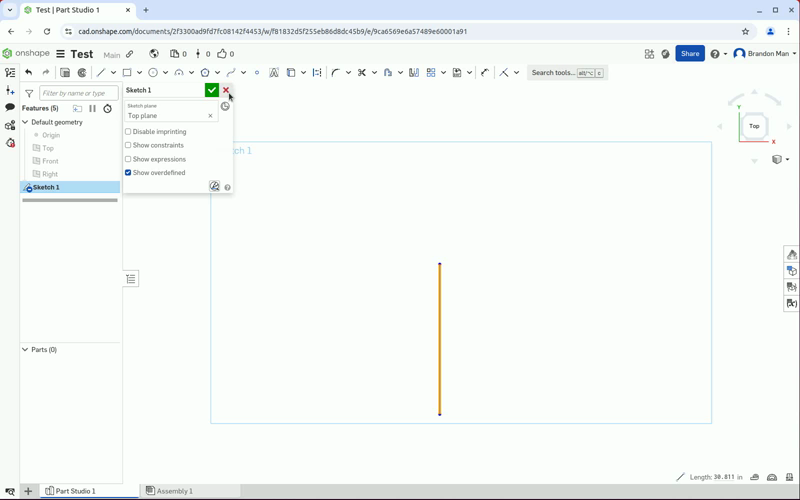
key(shift+h)
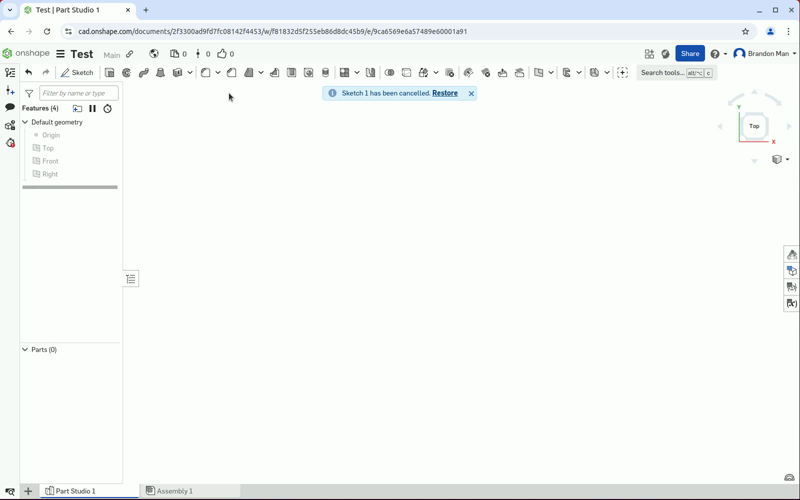
mouse_move(73, 352)
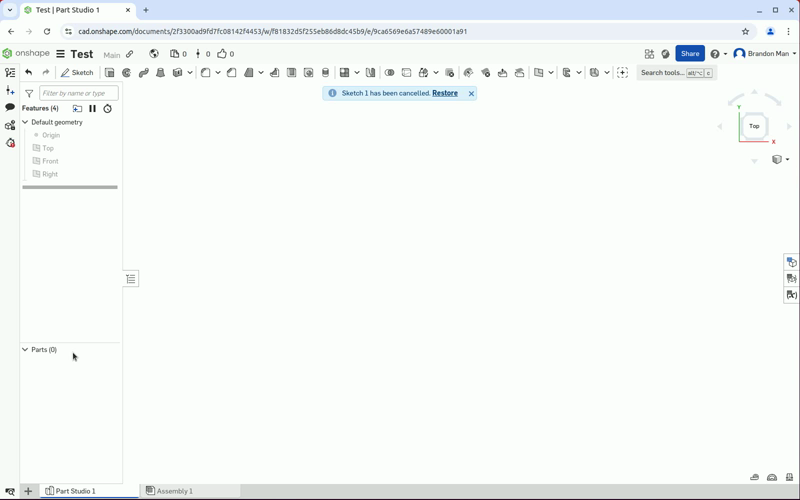
key(y)
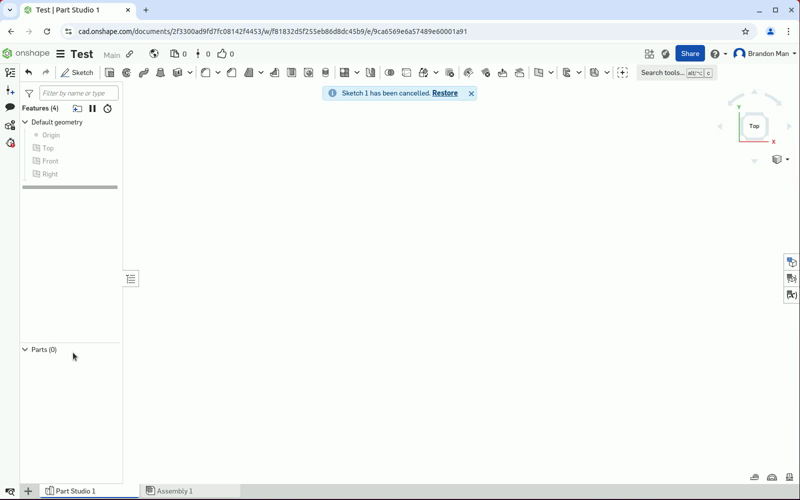
key(shift+p)
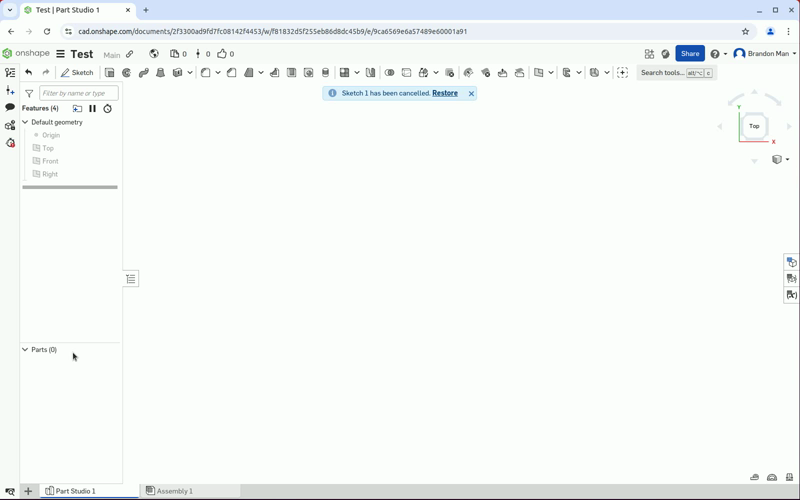
key(space)
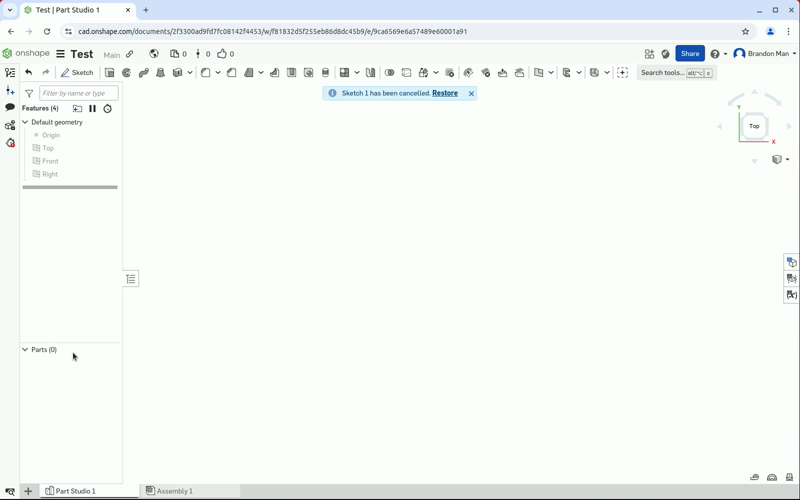
key_down(shift)
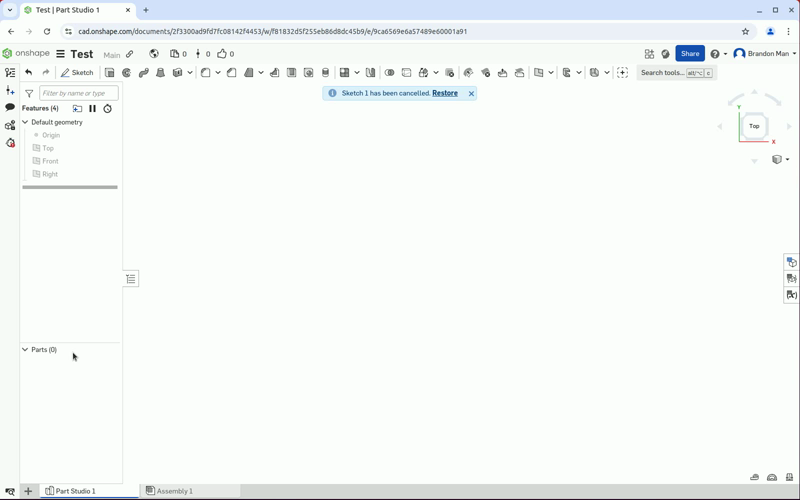
key(up)
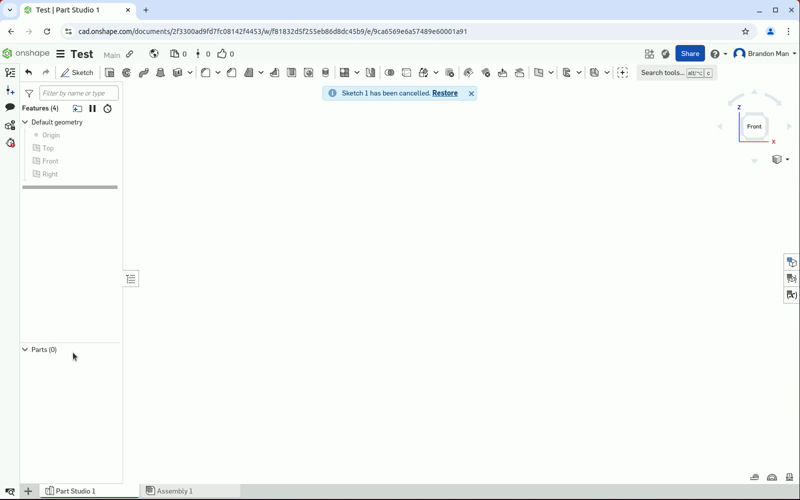
key_up(shift)
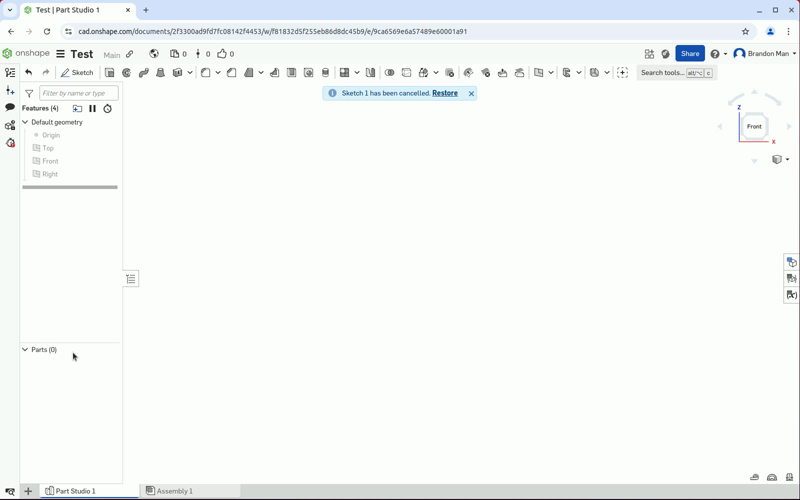
mouse_move(73, 352)
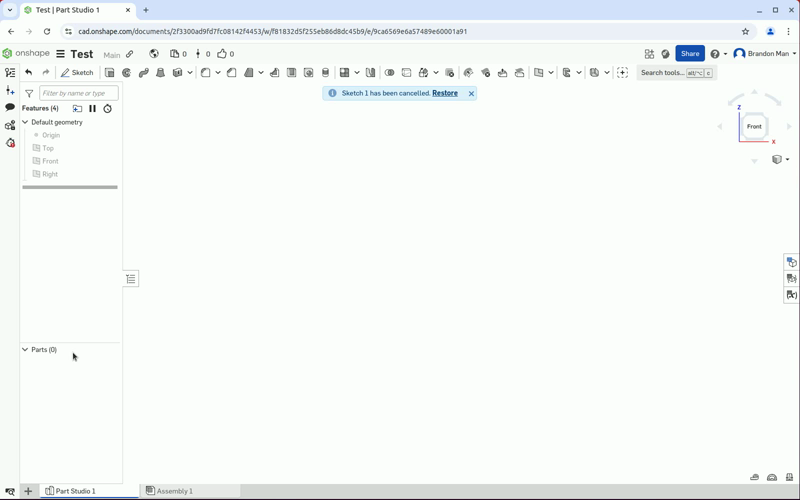
key(shift+y)
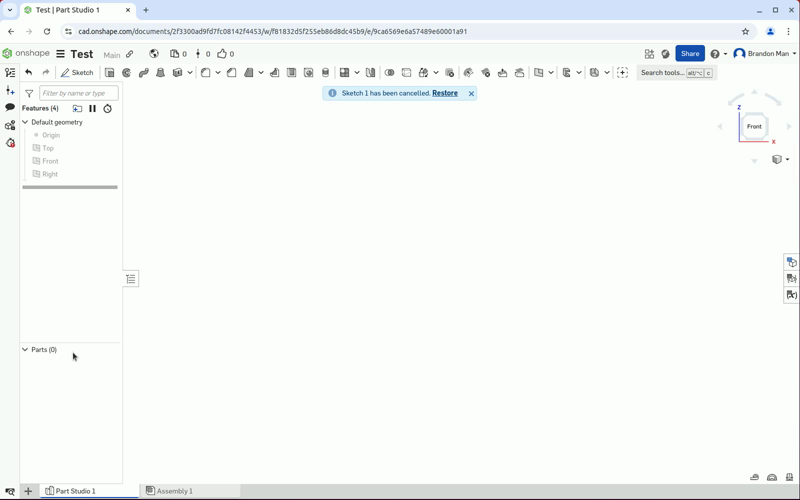
key(shift+s)
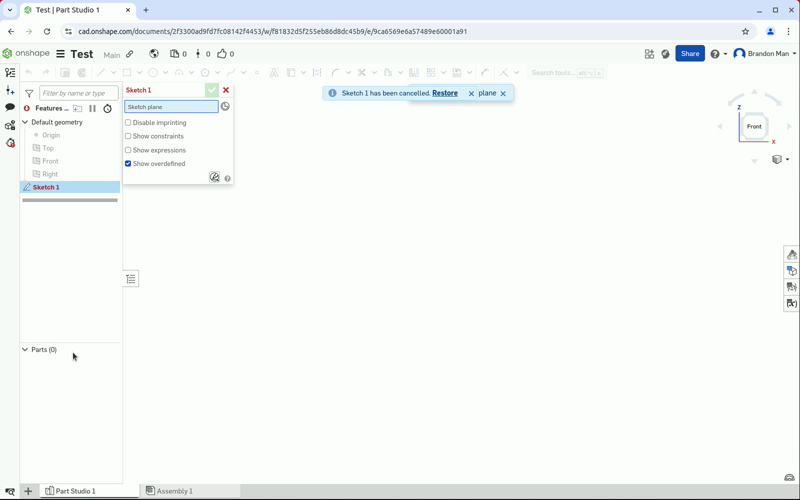
mouse_move(73, 163)
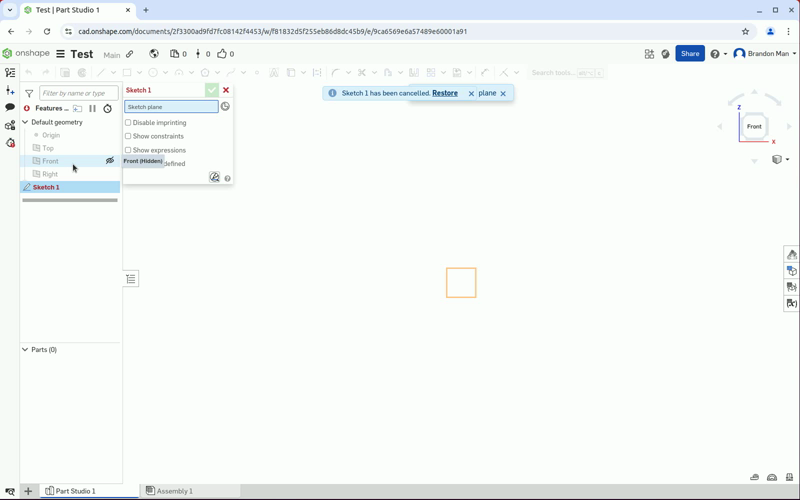
click(73, 163)
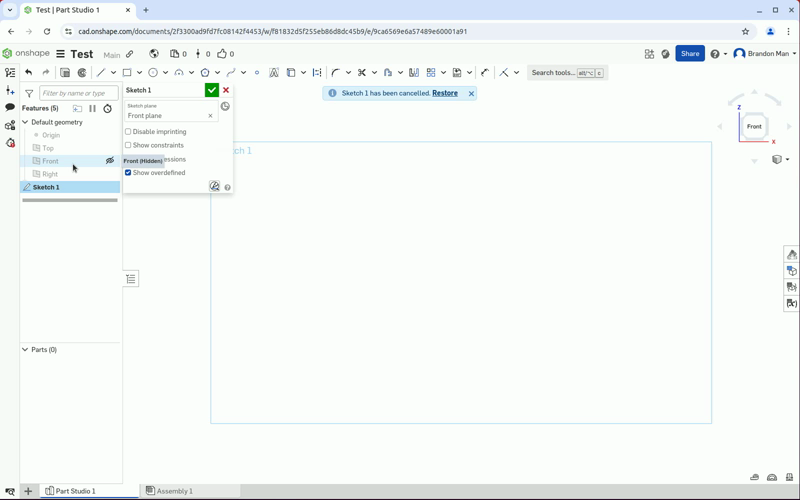
mouse_move(73, 352)
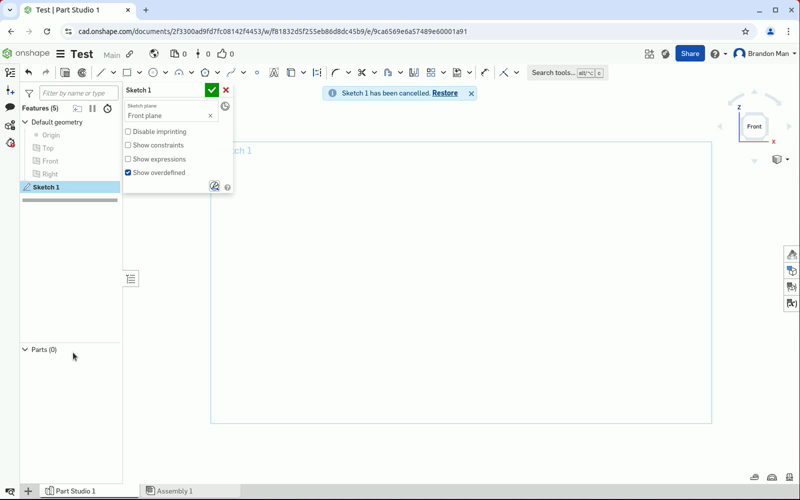
key(y)
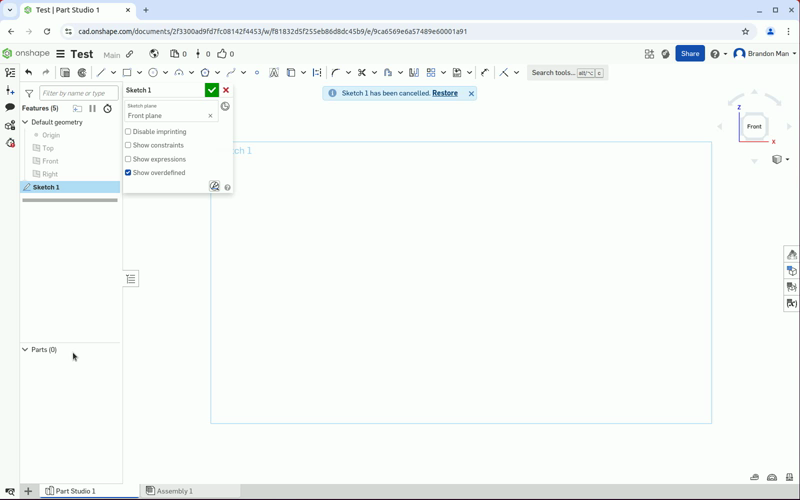
key(l)
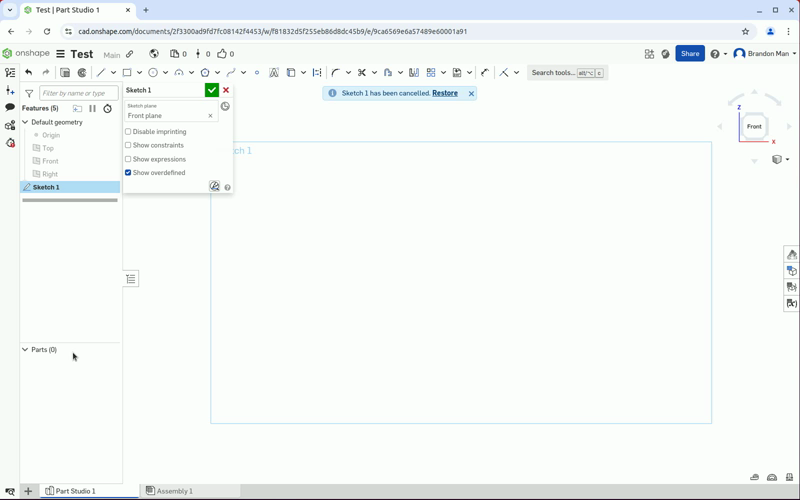
key_down(shift)
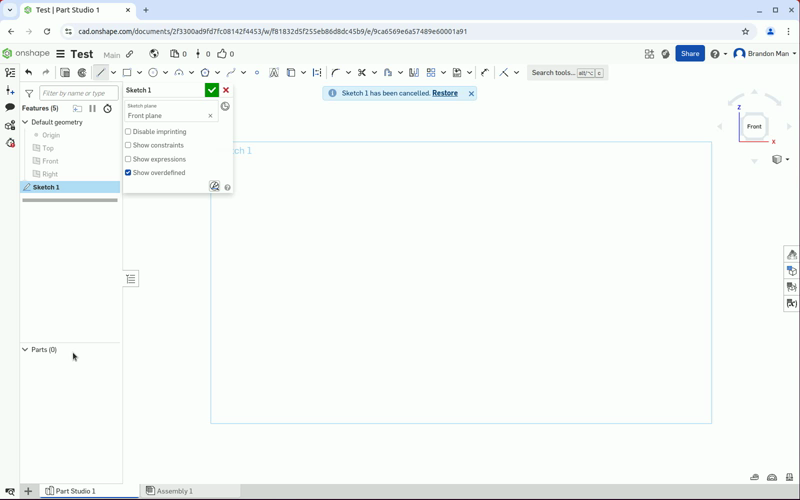
mouse_move(422, 297)
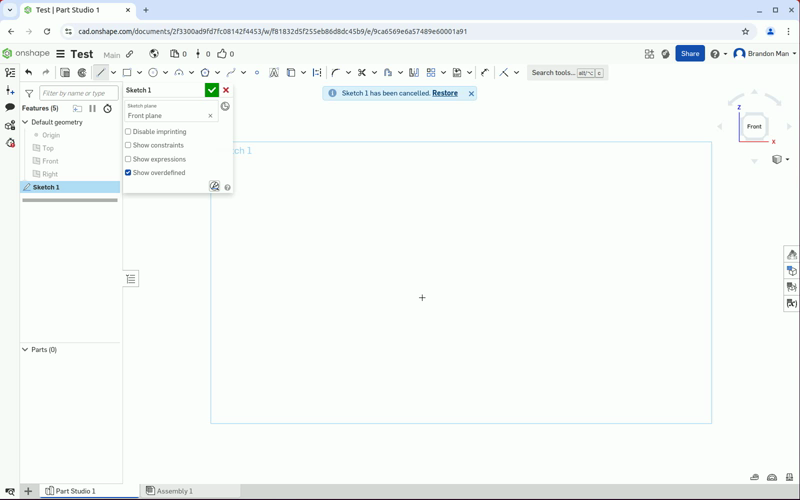
click(422, 297)
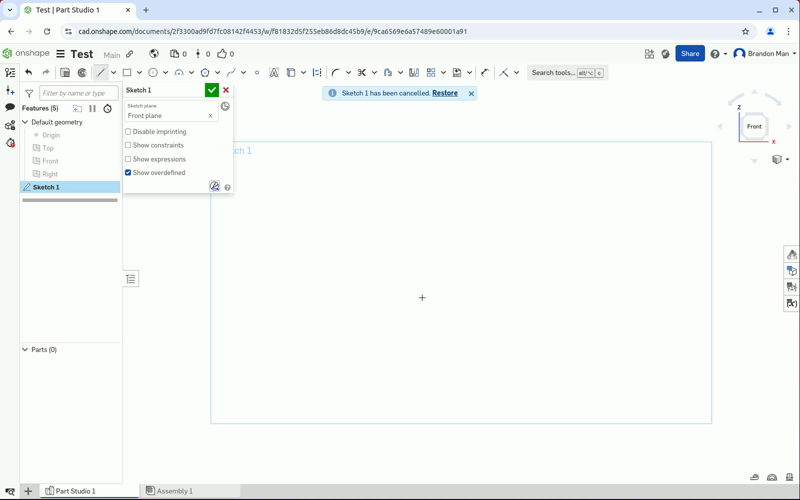
key_up(shift)
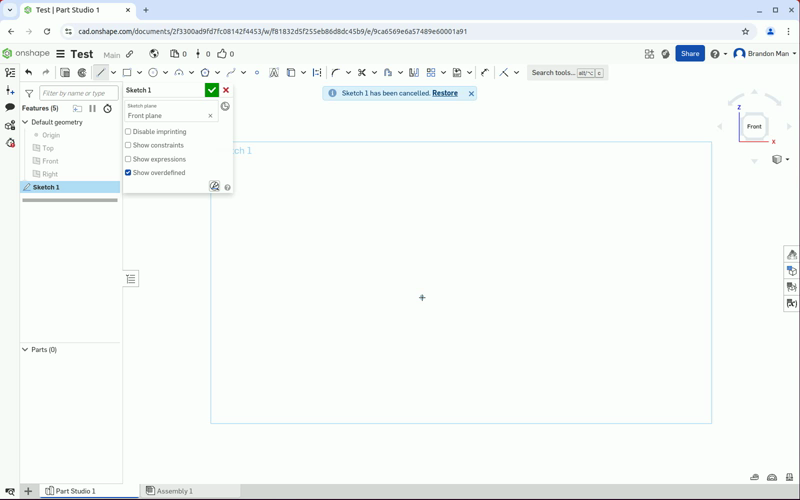
key_down(shift)
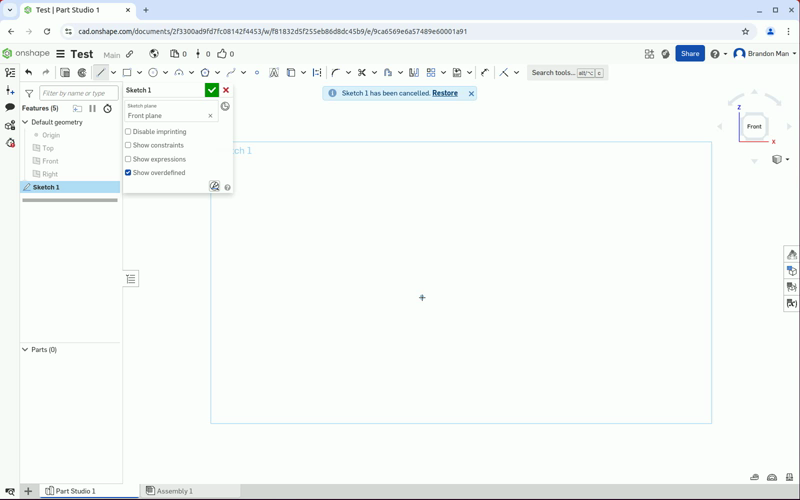
mouse_move(499, 297)
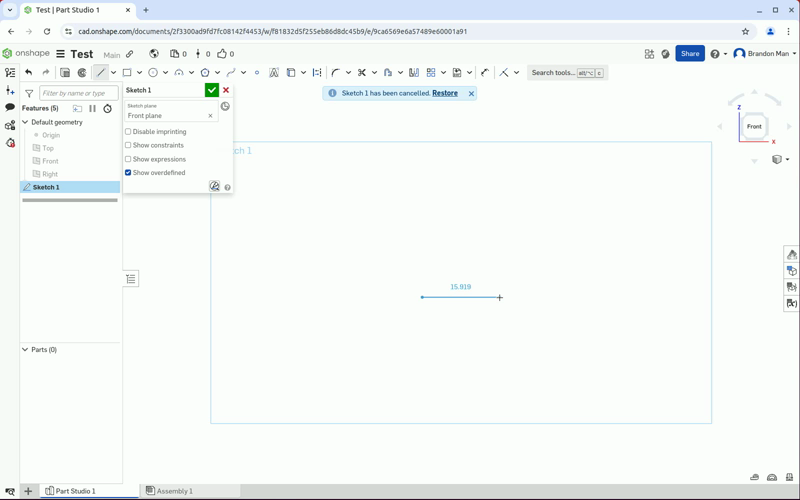
click(499, 297)
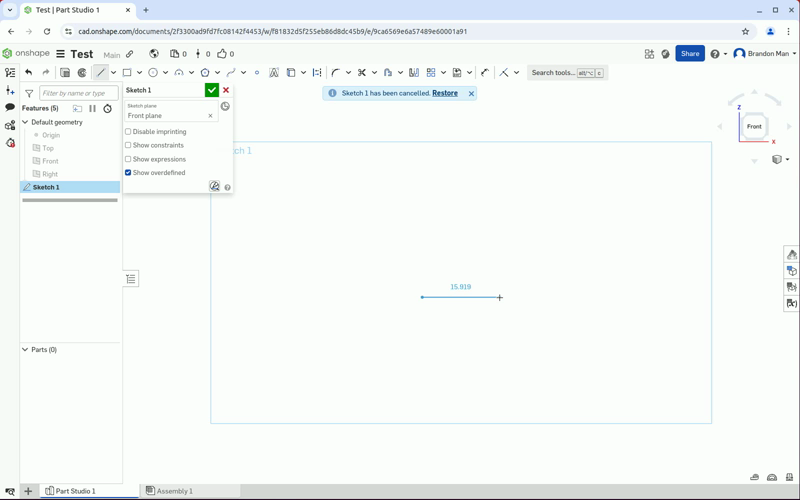
key_up(shift)
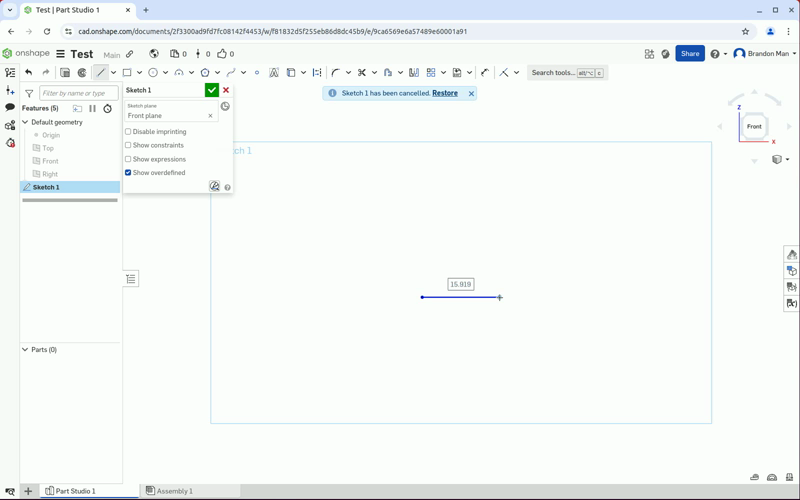
key_down(shift)
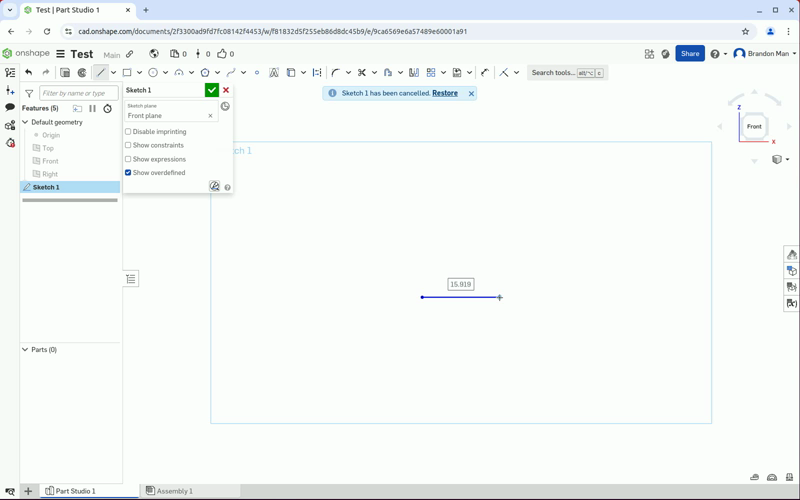
mouse_move(529, 297)
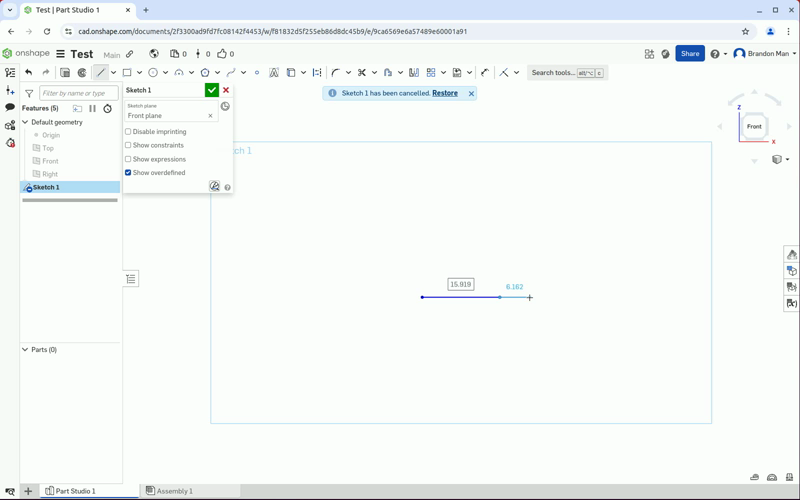
mouse_move(499, 268)
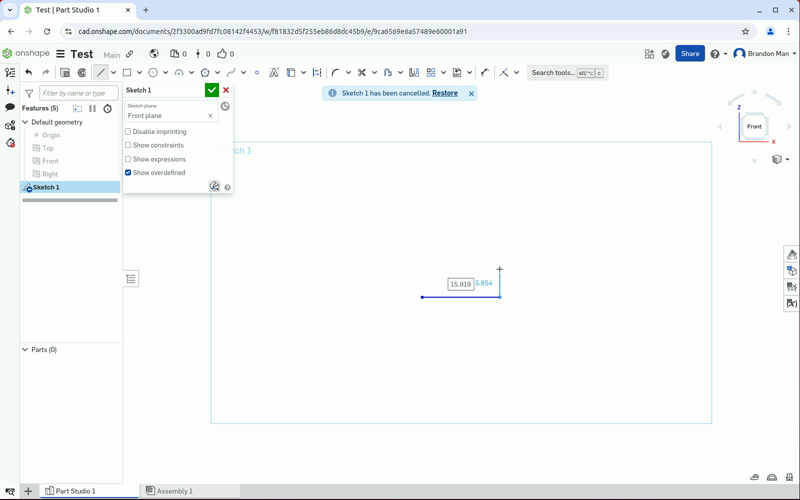
click(499, 268)
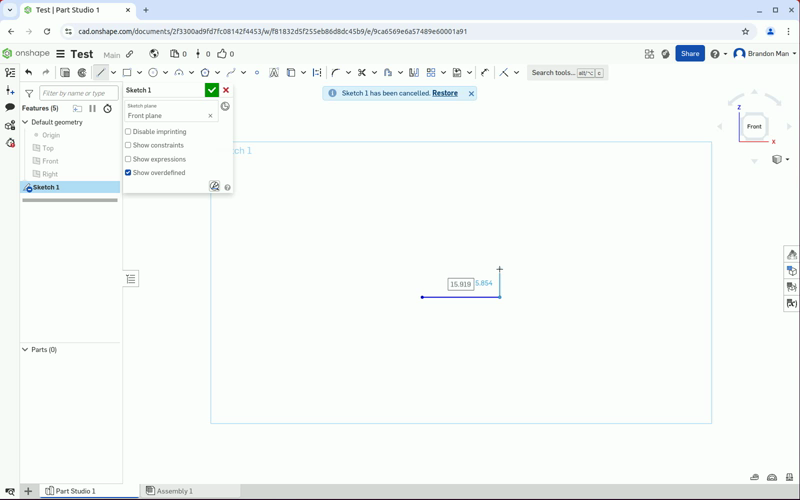
key_up(shift)
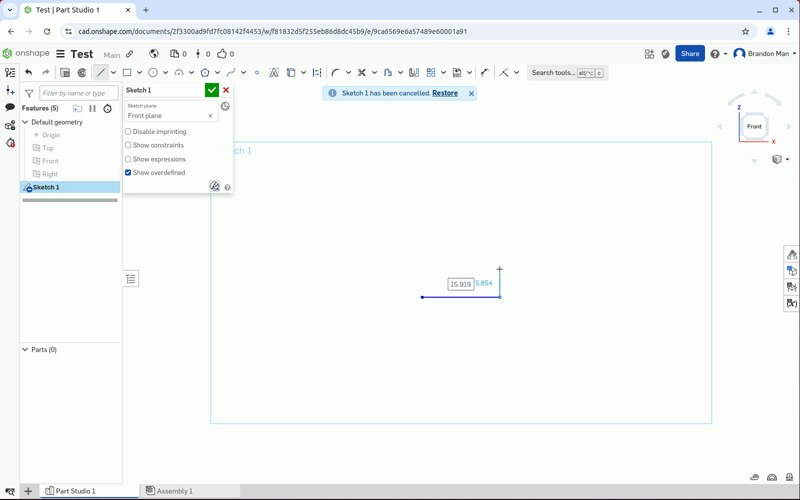
key_down(shift)
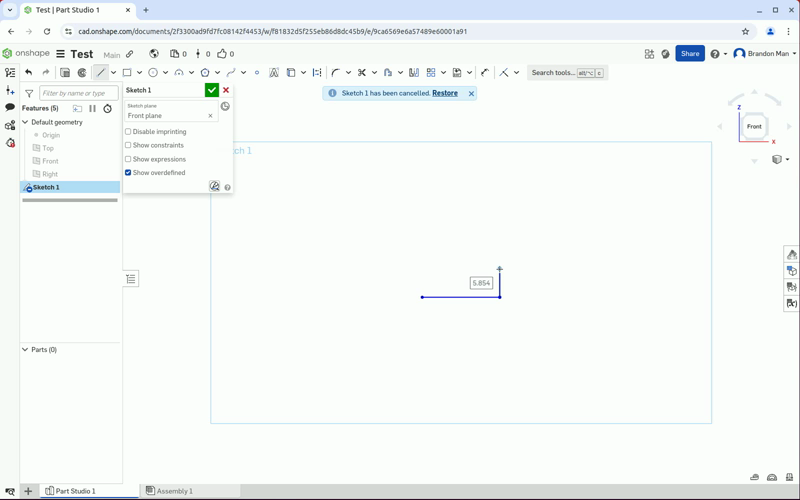
mouse_move(422, 268)
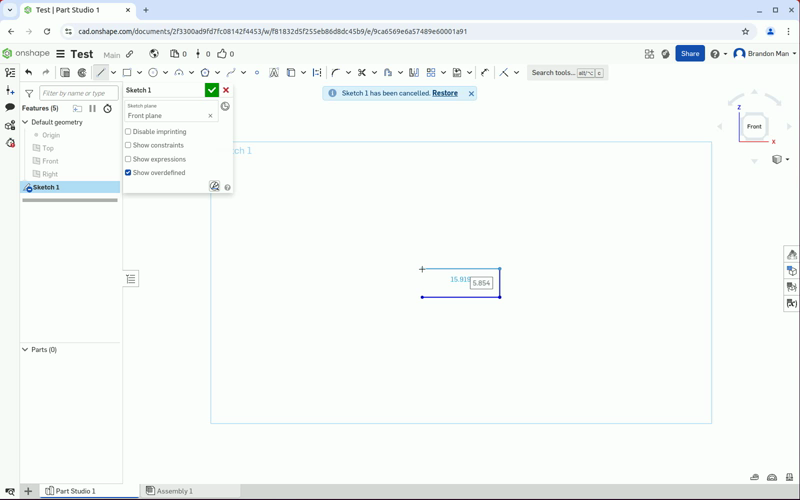
click(422, 268)
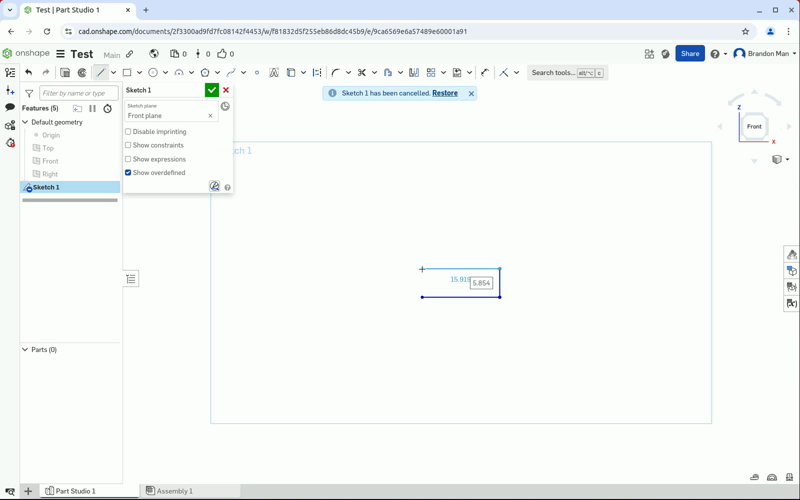
key_up(shift)
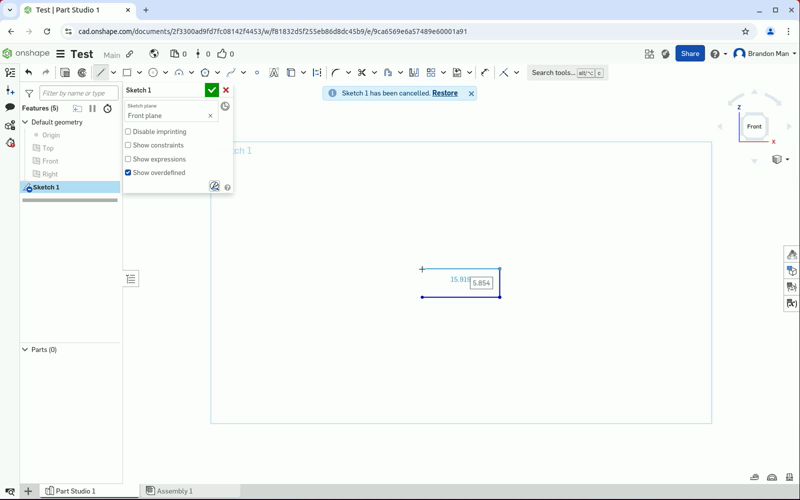
mouse_move(452, 268)
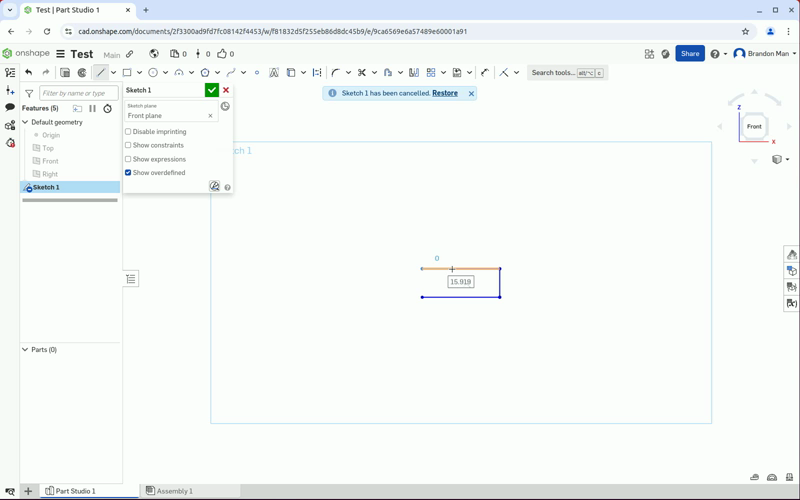
key_down(shift)
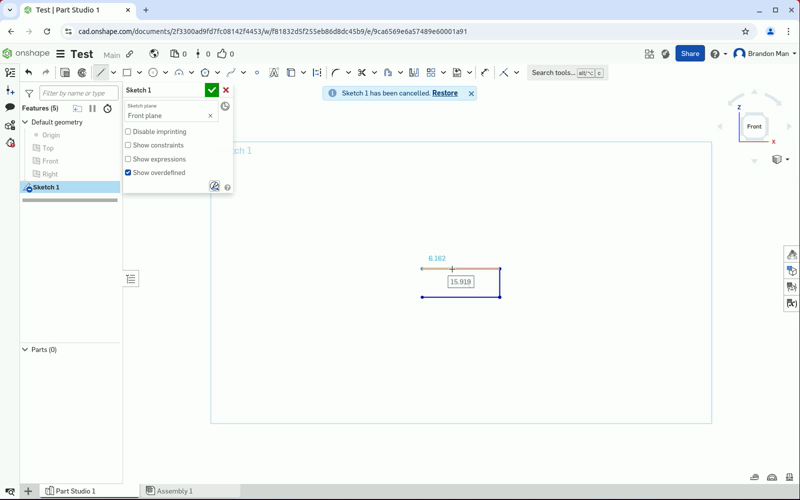
mouse_move(422, 297)
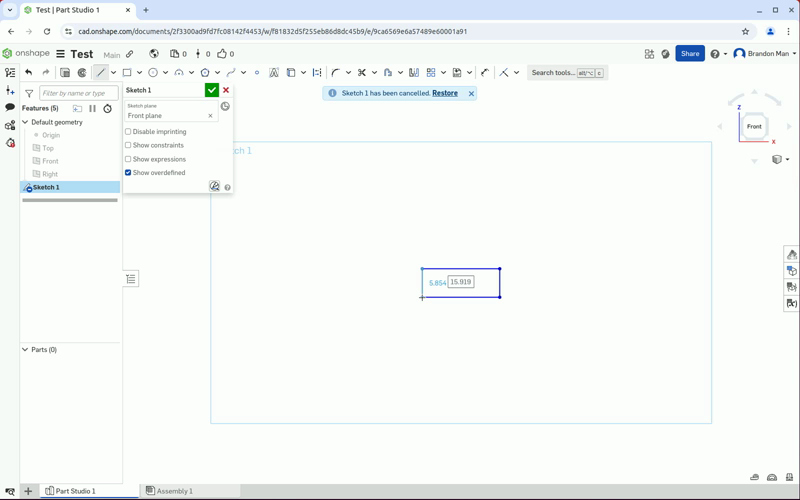
key_up(shift)
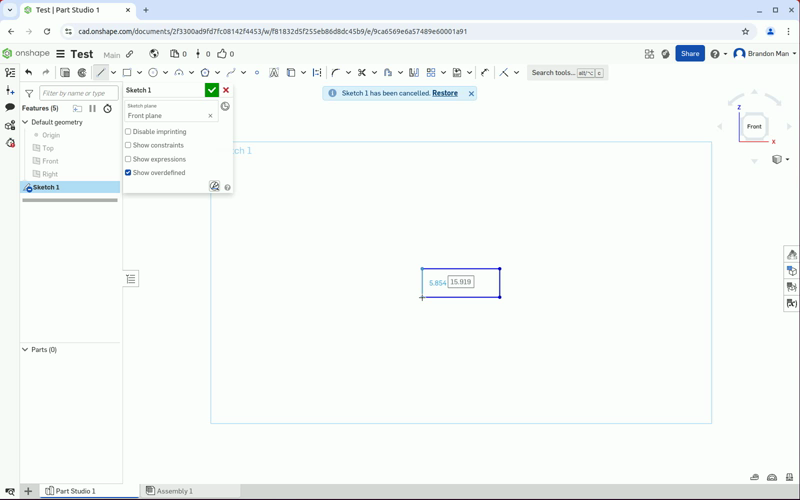
click(422, 297)
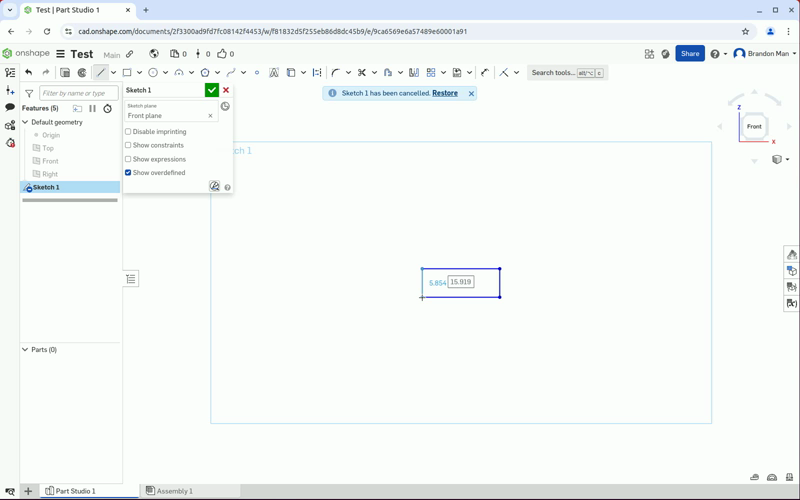
key(esc)
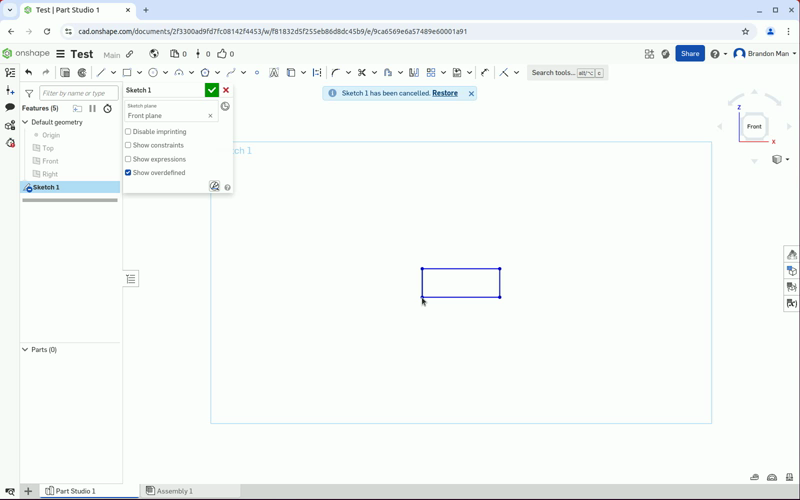
mouse_move(426, 275)
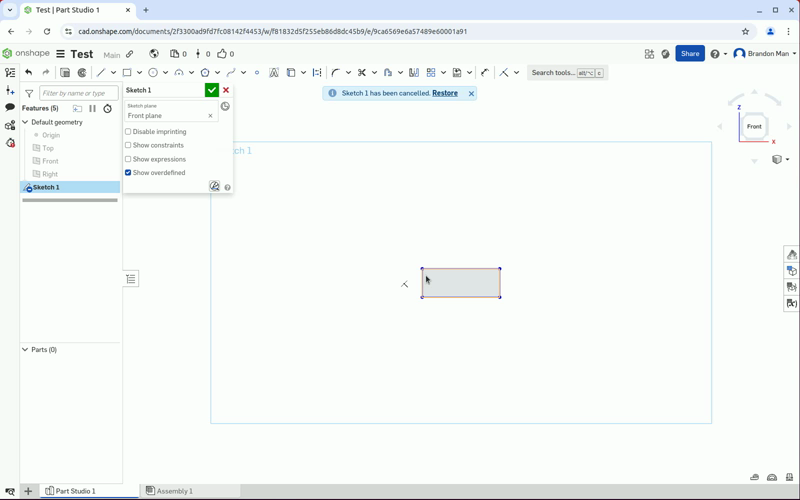
click(426, 275)
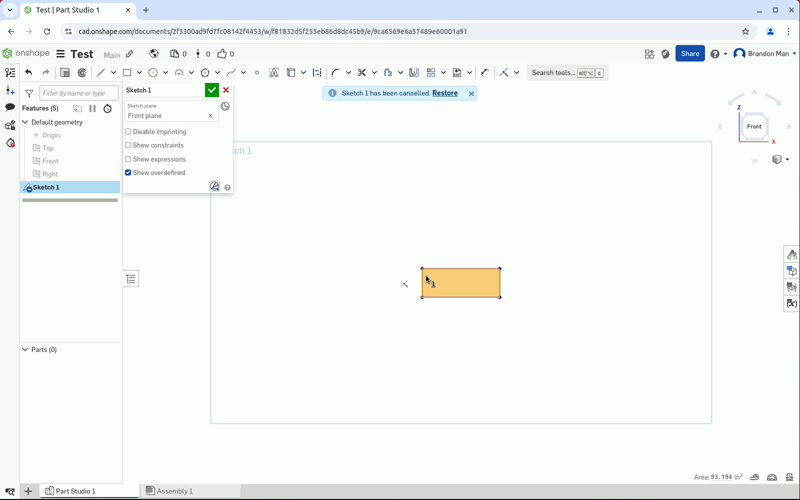
mouse_move(73, 352)
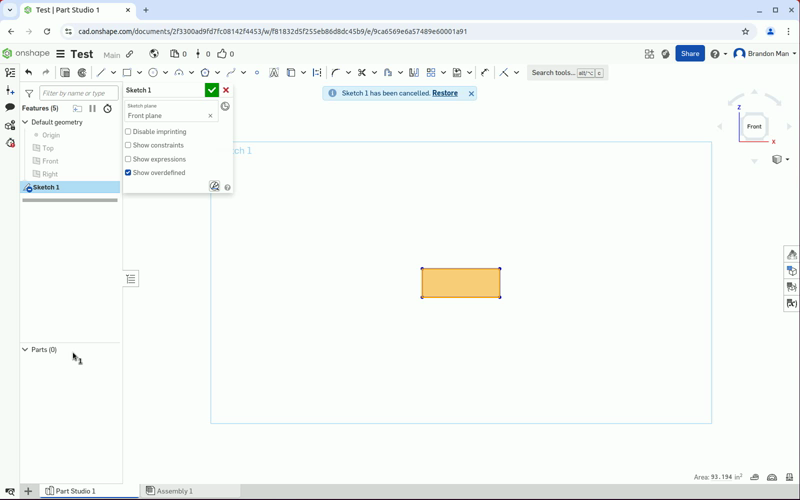
key(shift+y)
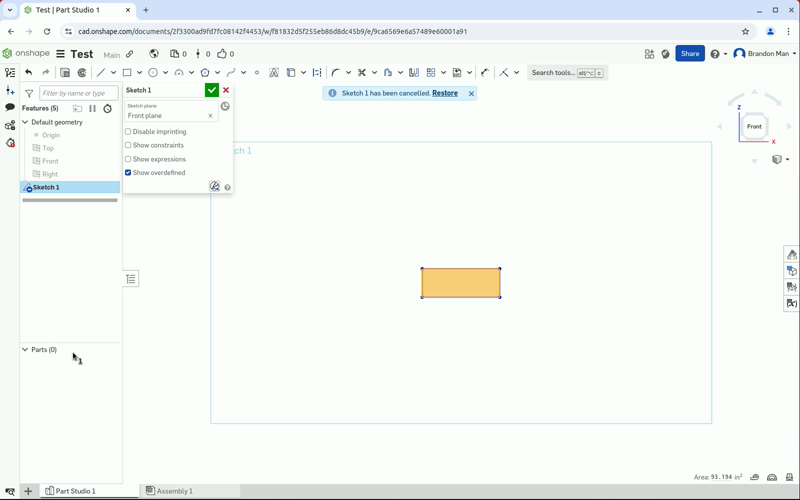
key(shift+e)
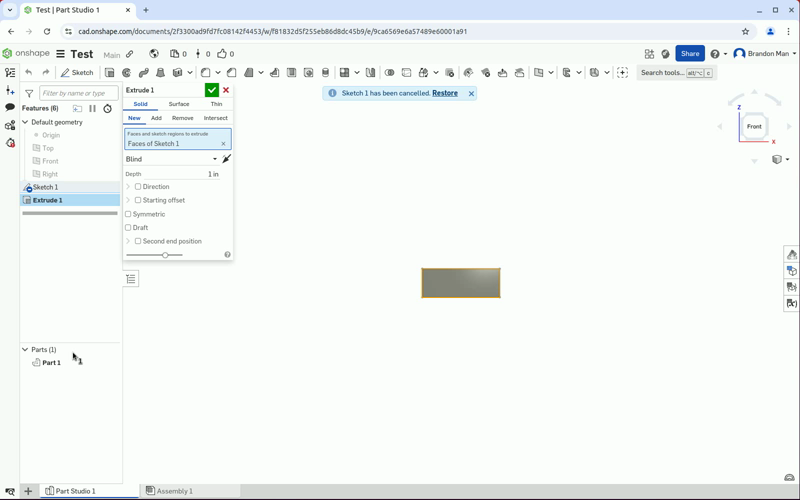
mouse_move(143, 106)
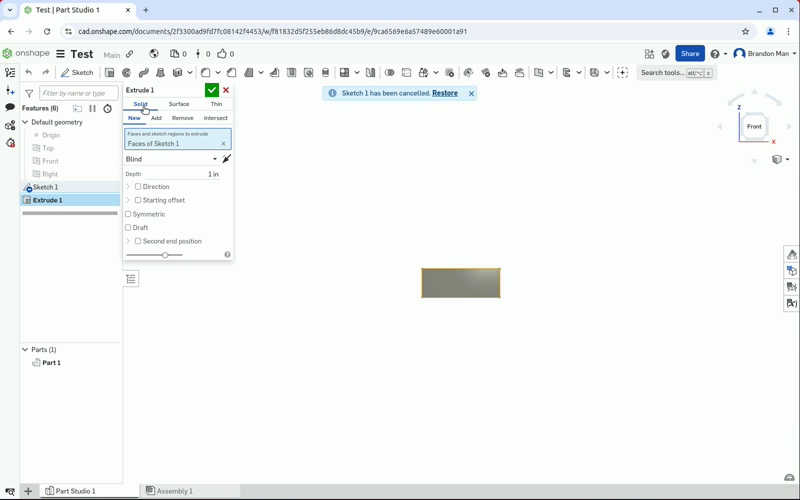
click(143, 106)
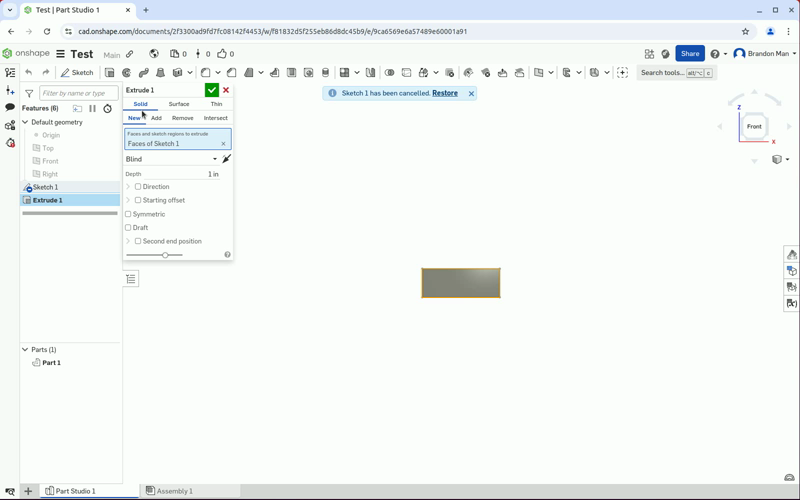
mouse_move(137, 120)
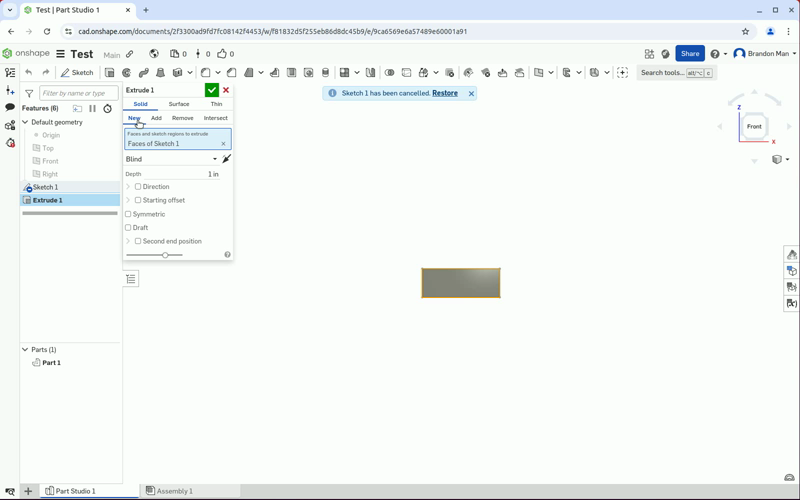
click(137, 120)
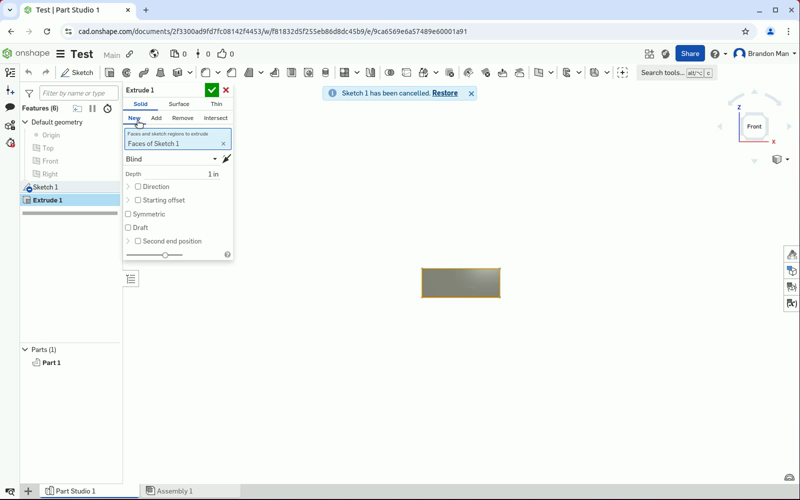
key(tab, 4)
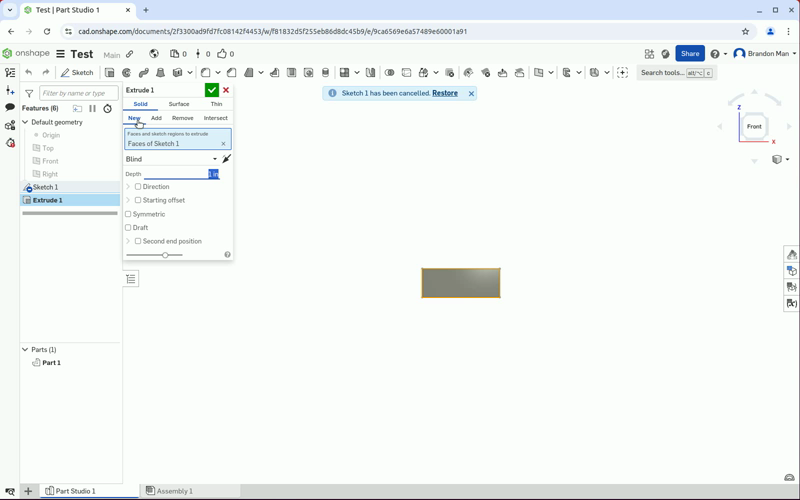
text(1.444)
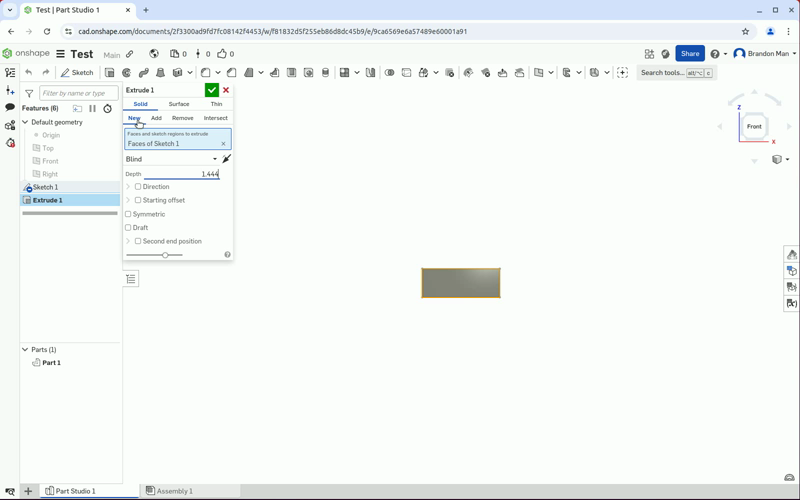
key(enter)
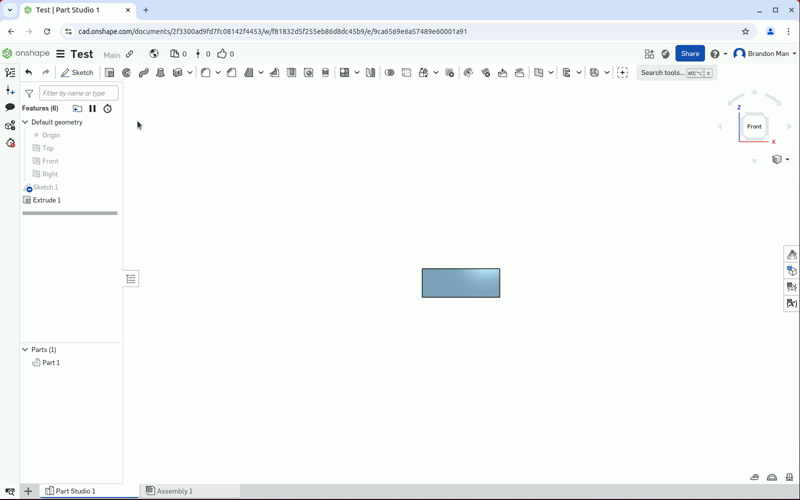
key(shift+h)
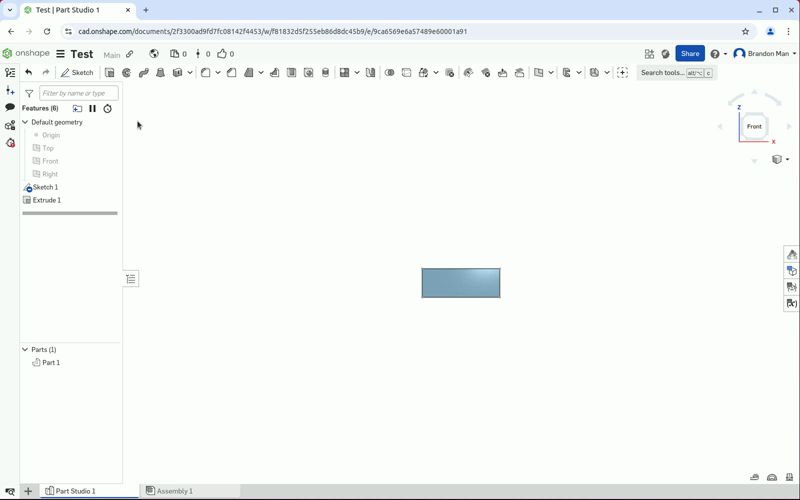
key(shift+h)
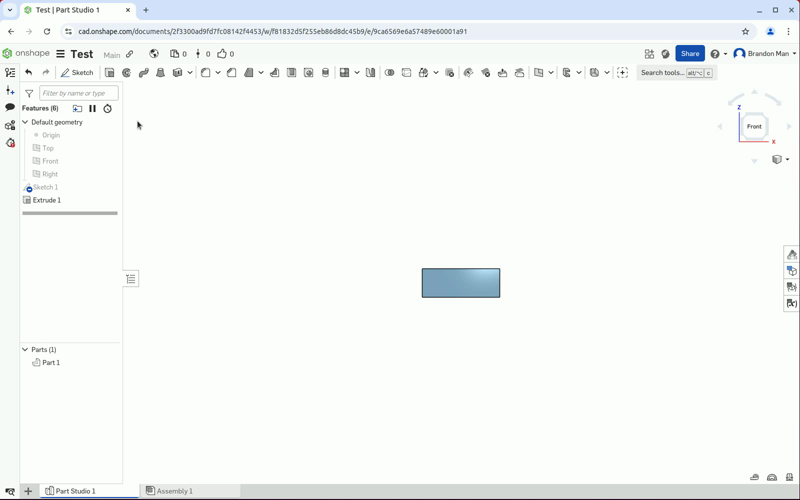
mouse_move(73, 189)
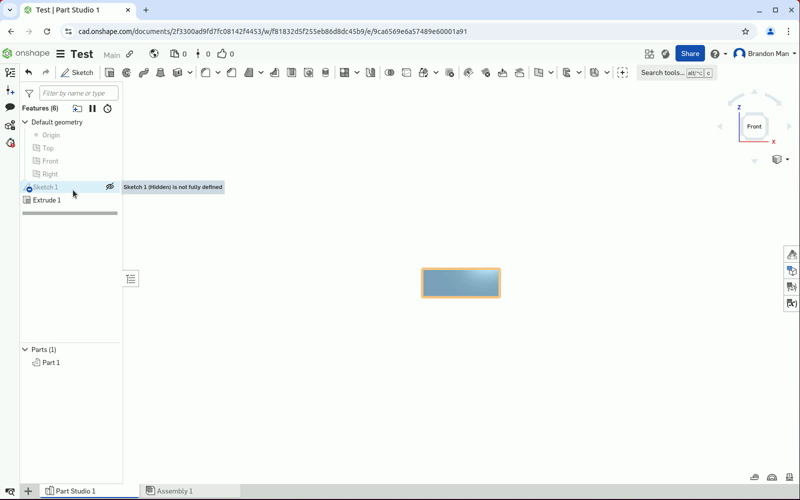
click(73, 189)
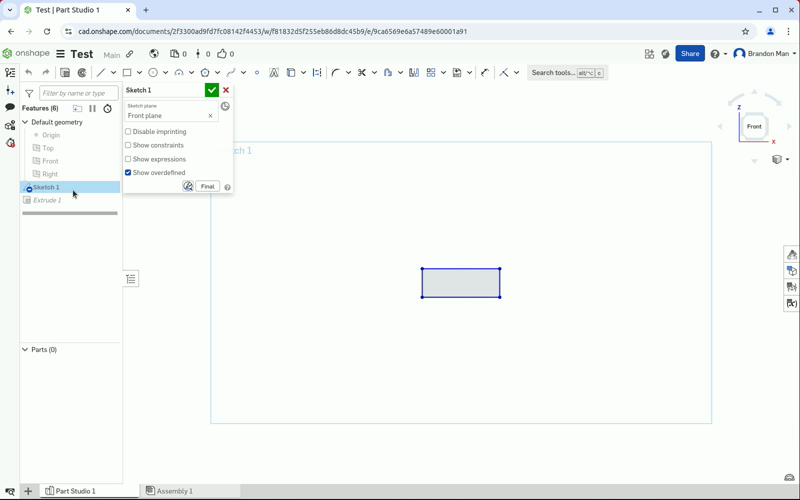
mouse_move(229, 92)
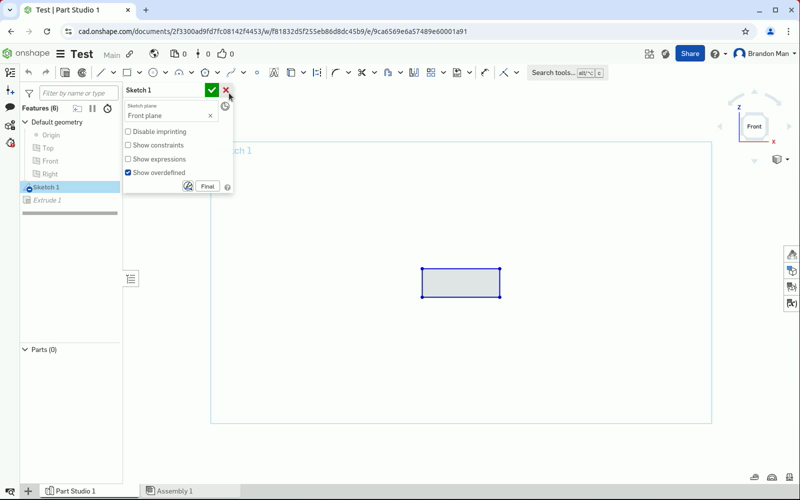
click(229, 92)
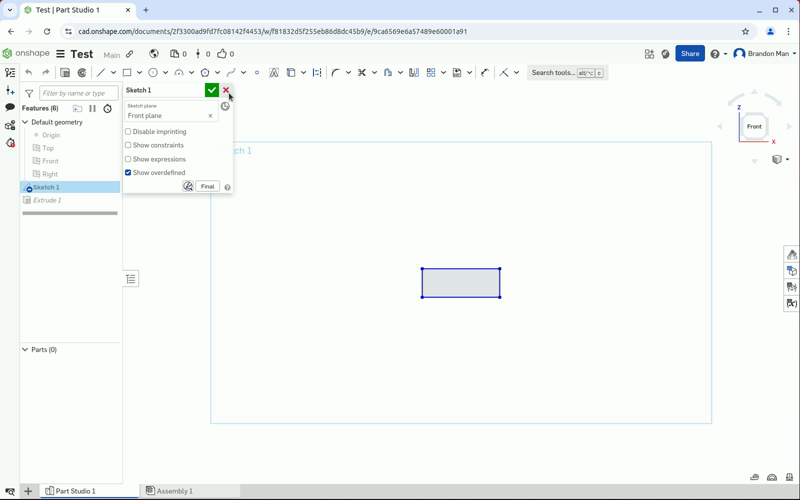
key(shift+s)
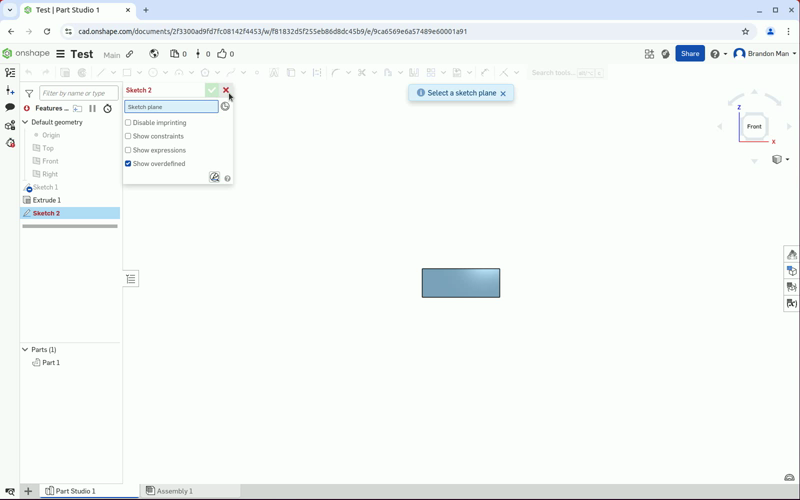
mouse_move(73, 163)
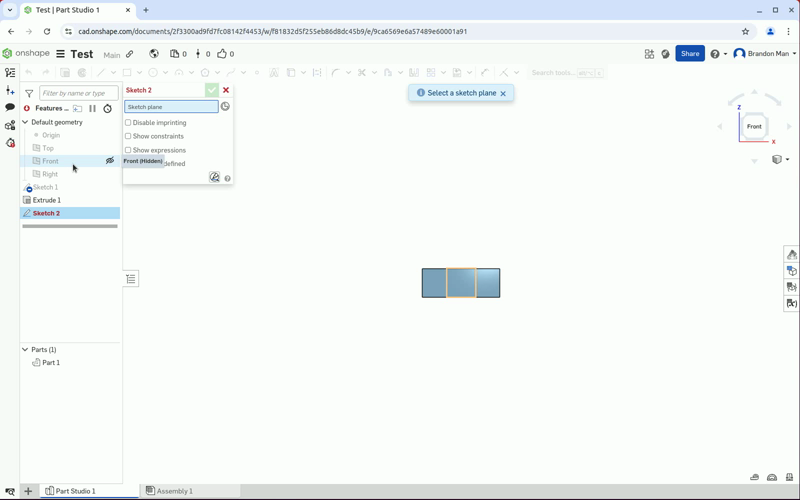
click(73, 163)
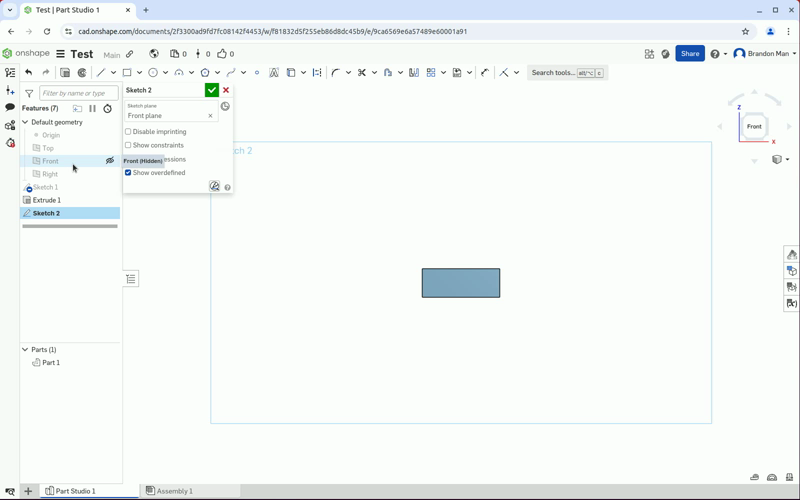
mouse_move(73, 352)
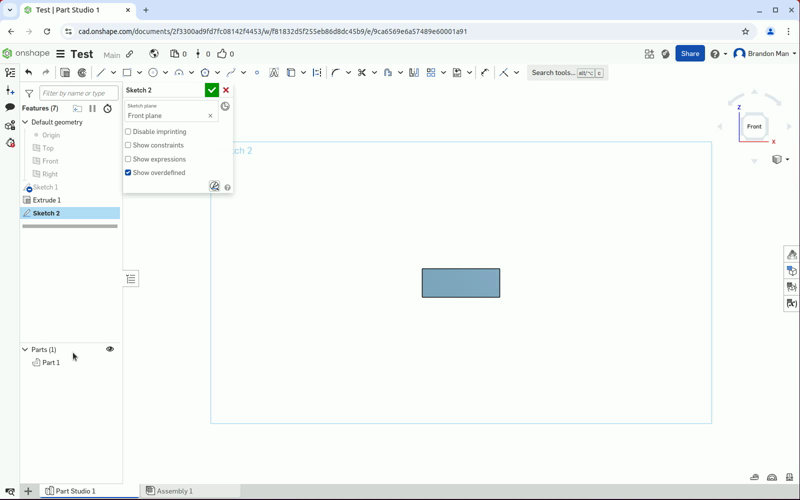
key(y)
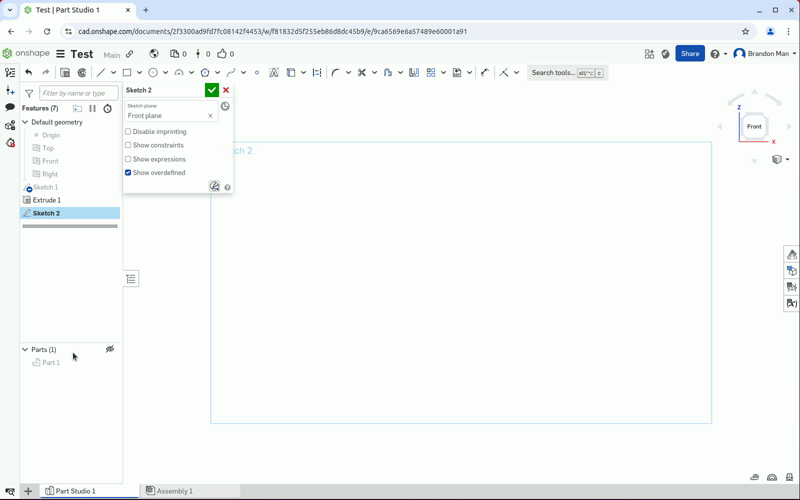
key(l)
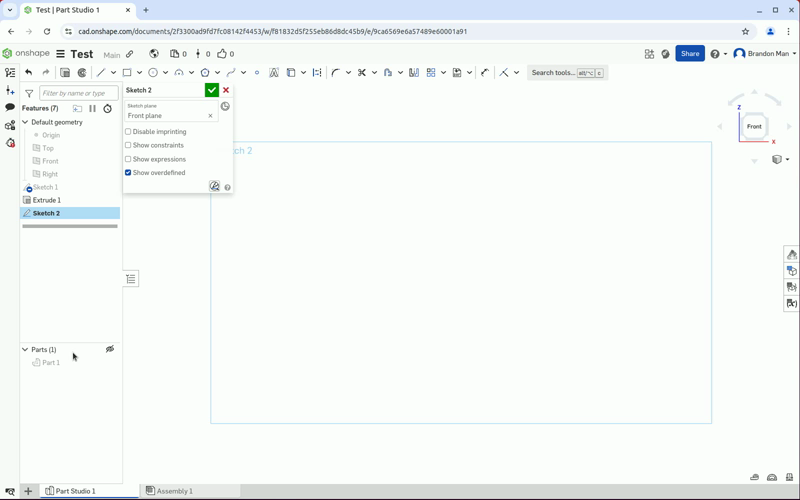
key_down(shift)
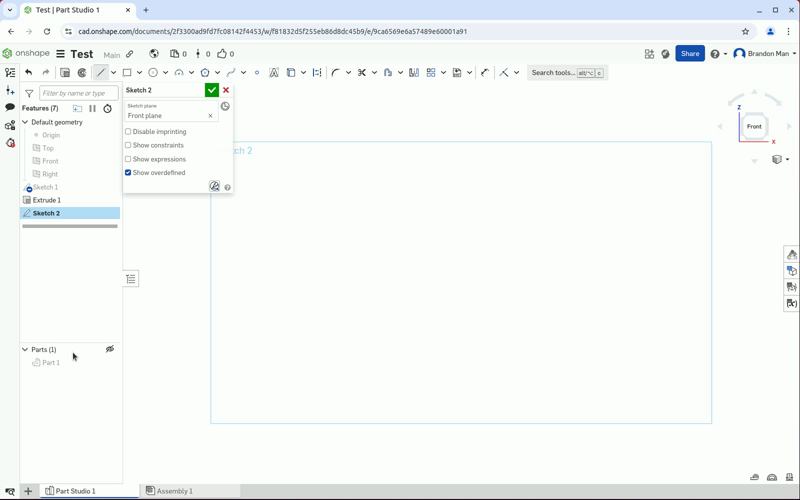
mouse_move(405, 287)
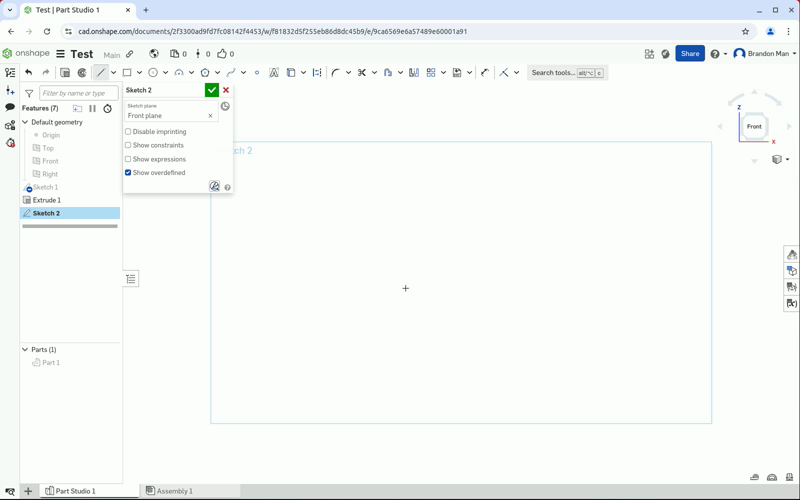
click(405, 287)
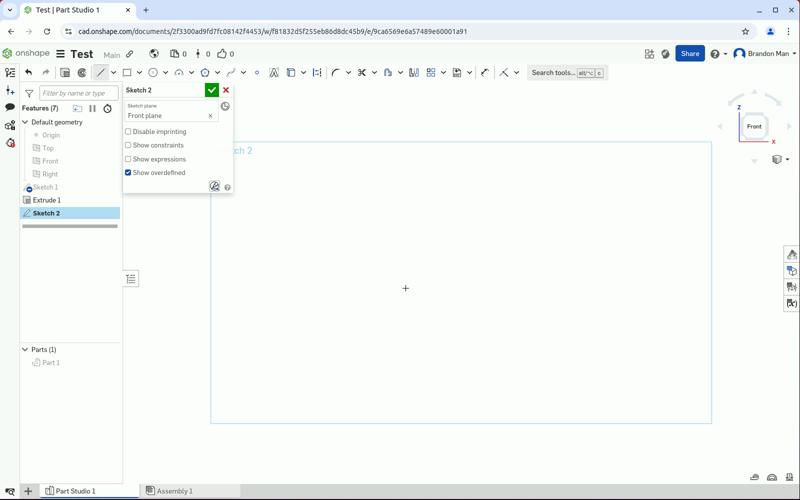
key_up(shift)
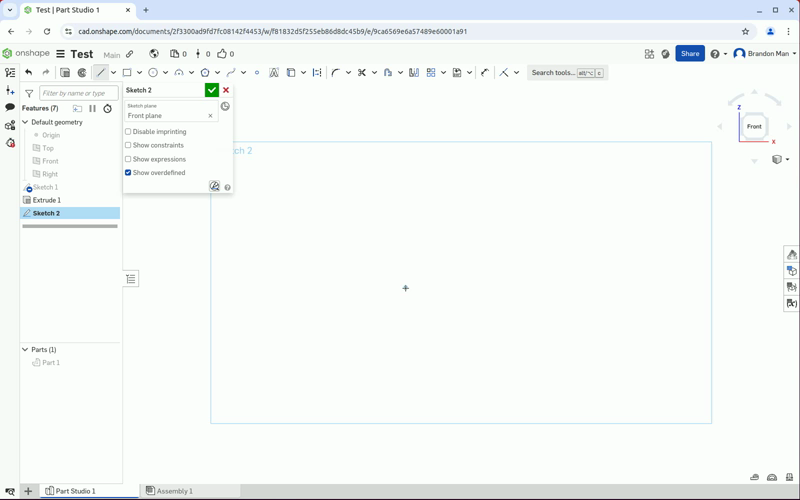
key_down(shift)
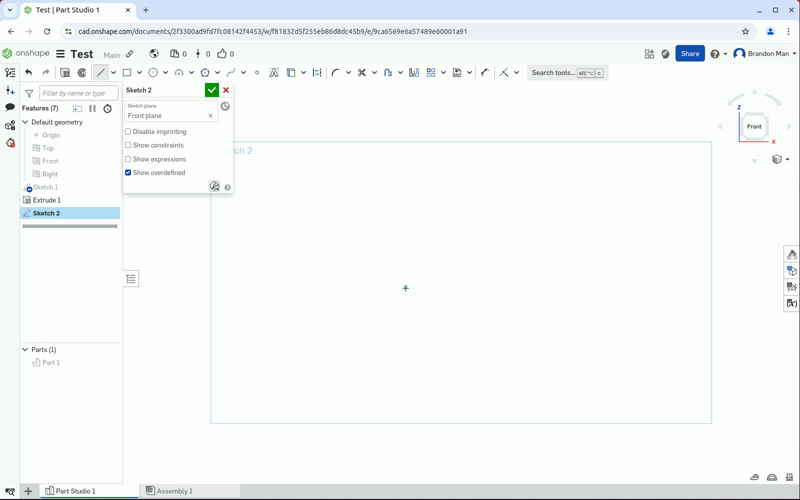
mouse_move(435, 287)
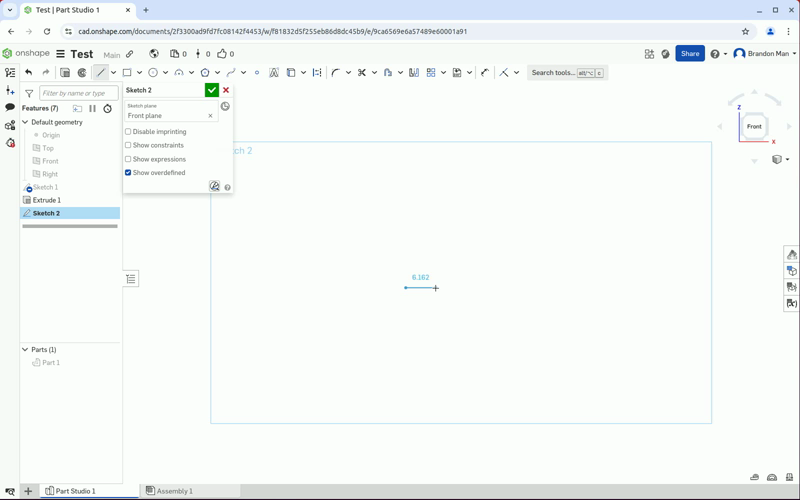
mouse_move(422, 287)
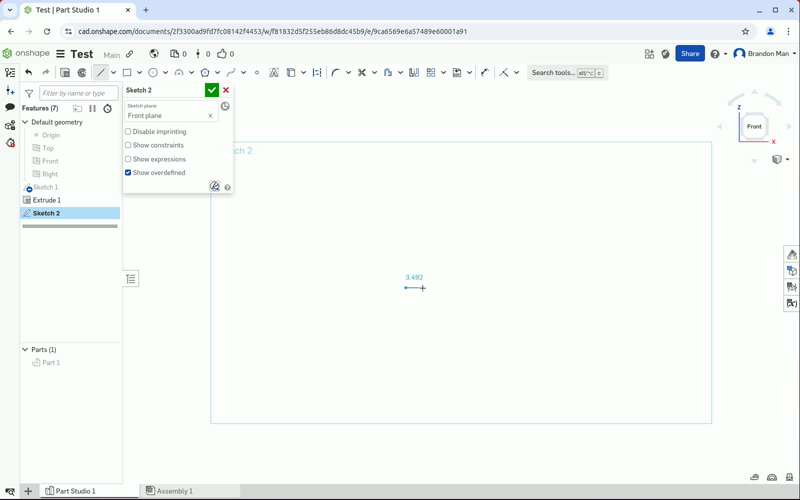
click(422, 287)
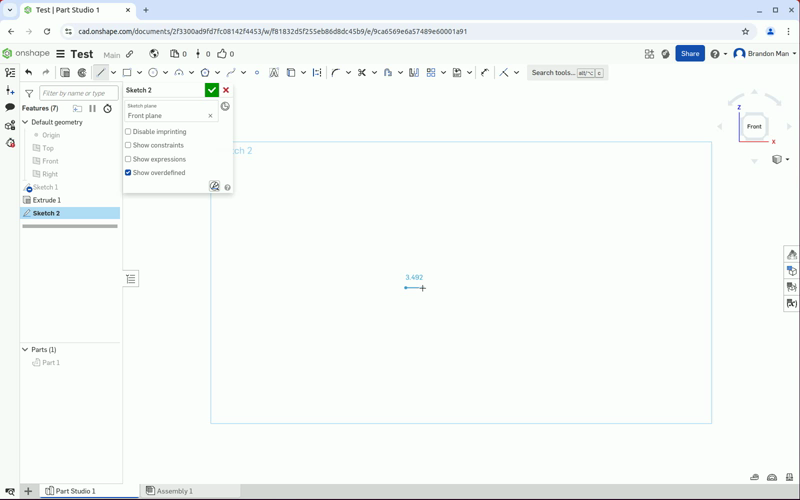
key_up(shift)
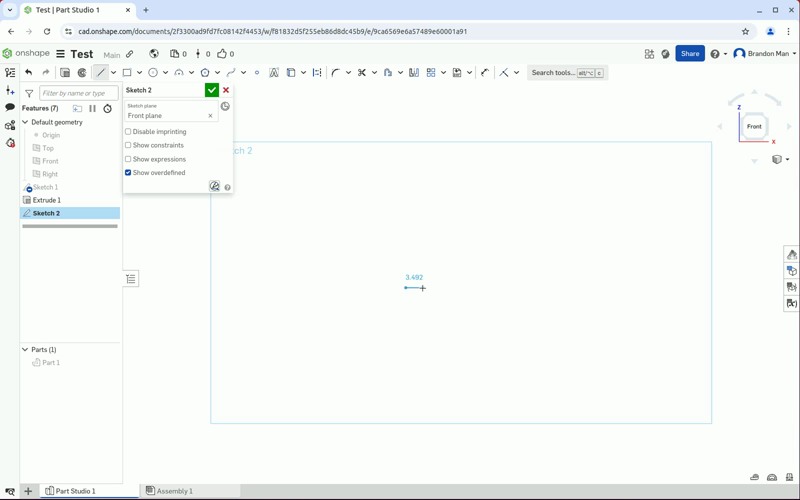
key_down(shift)
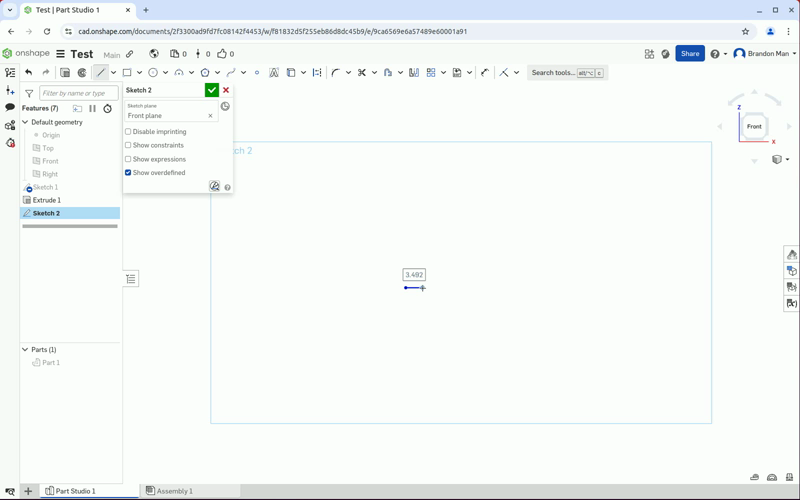
mouse_move(453, 287)
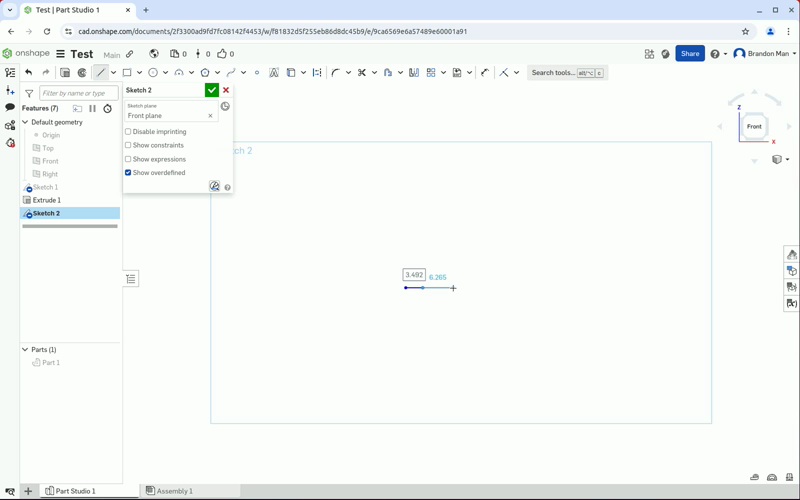
mouse_move(422, 275)
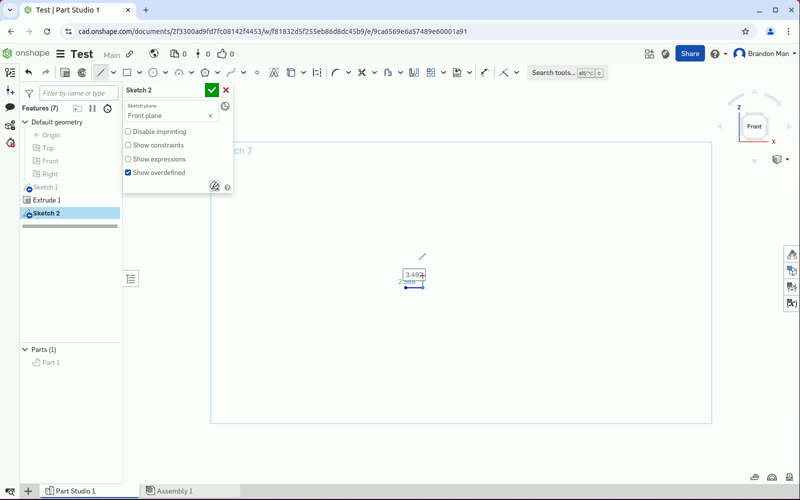
click(422, 275)
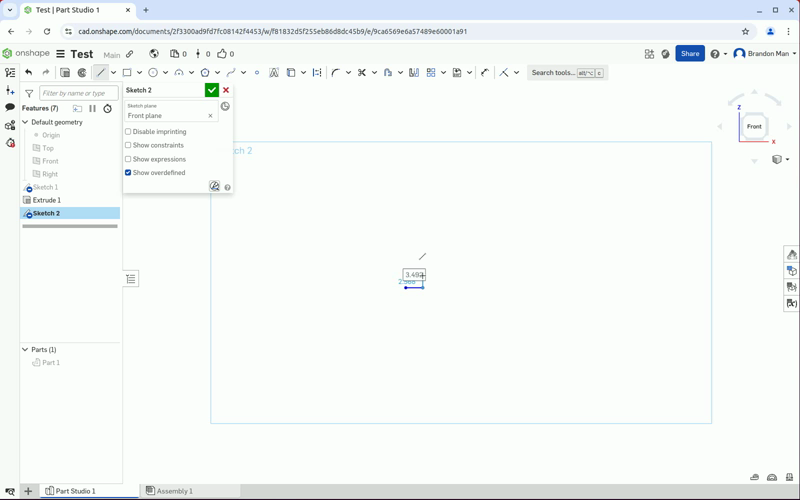
key_up(shift)
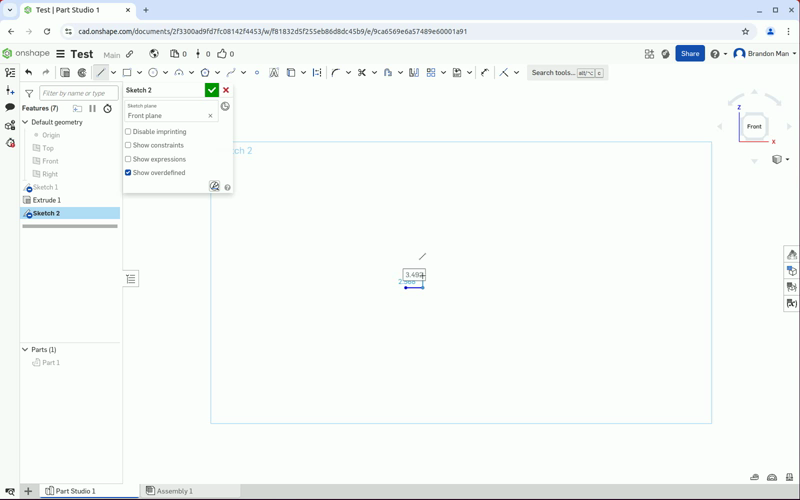
key_down(shift)
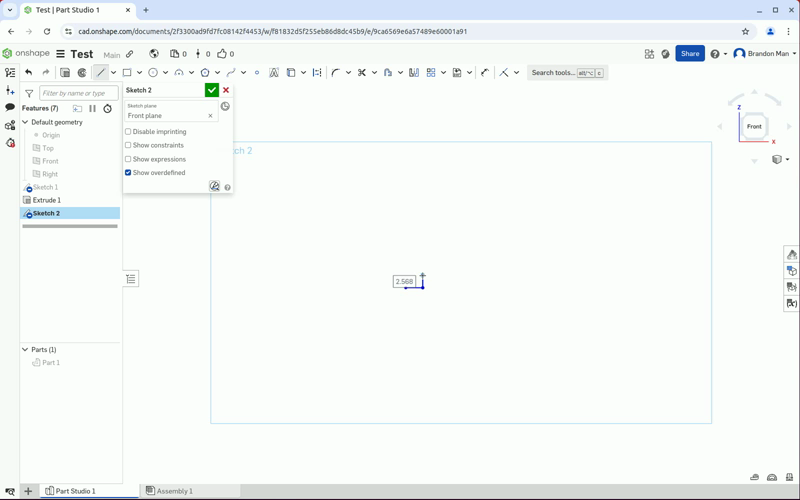
mouse_move(453, 275)
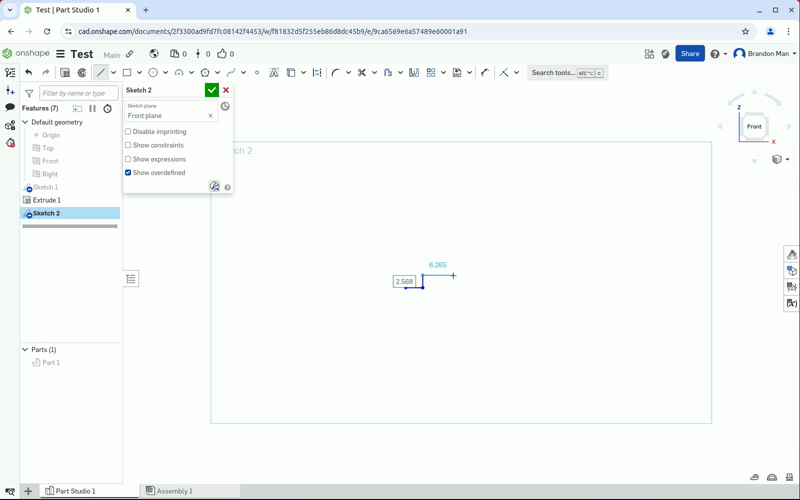
mouse_move(405, 275)
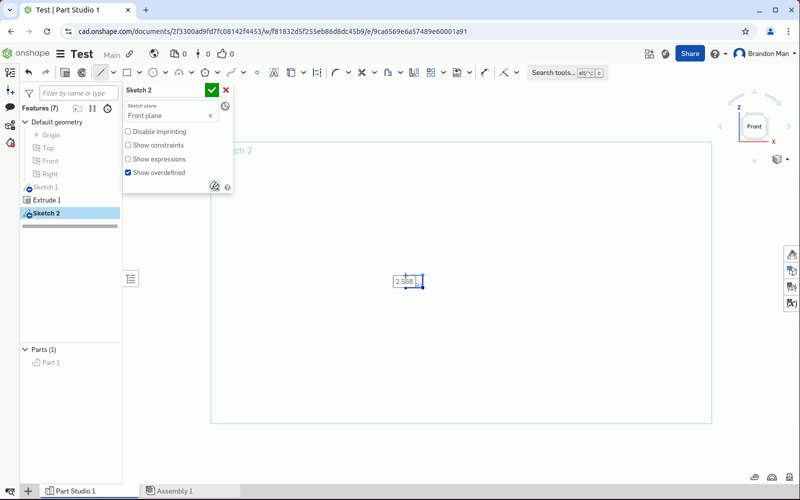
click(405, 275)
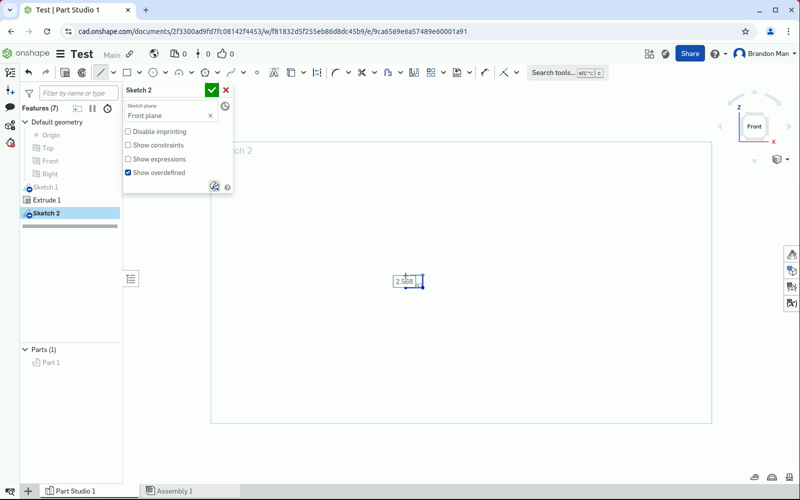
key_up(shift)
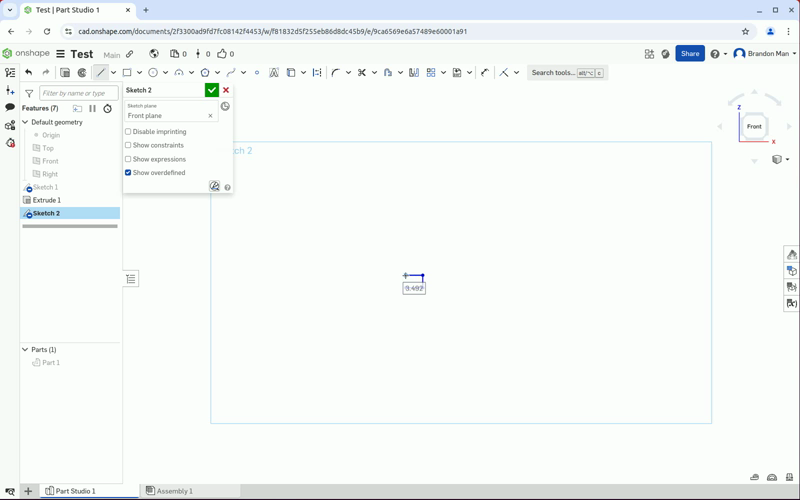
mouse_move(435, 275)
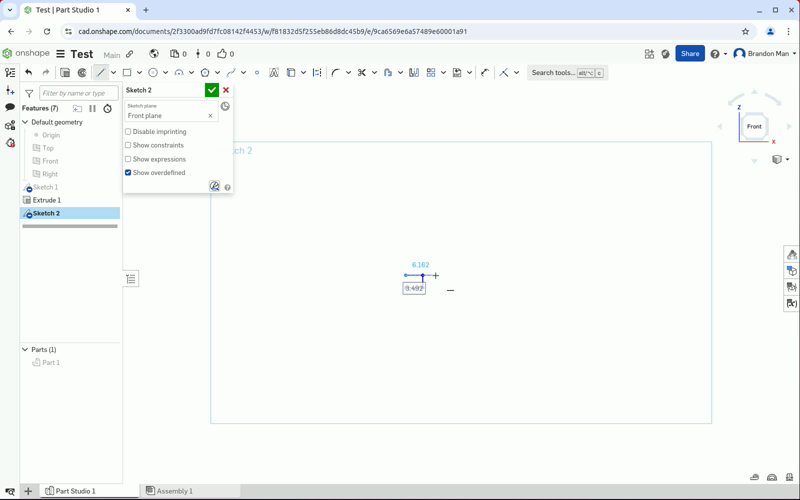
key_down(shift)
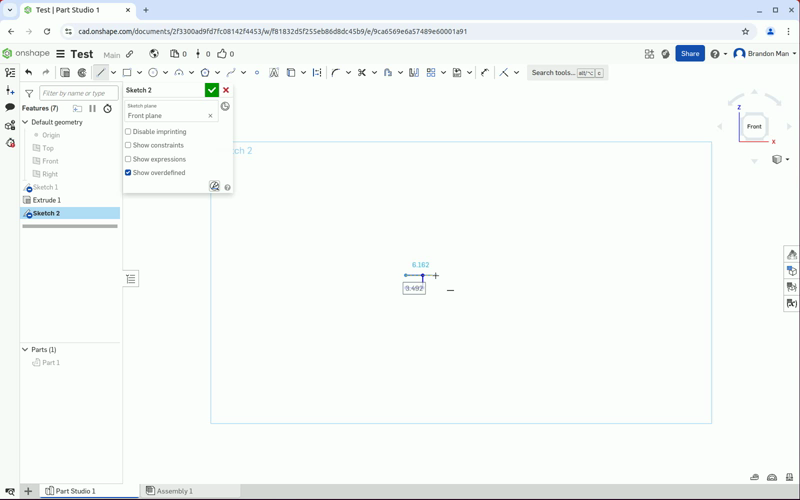
mouse_move(405, 287)
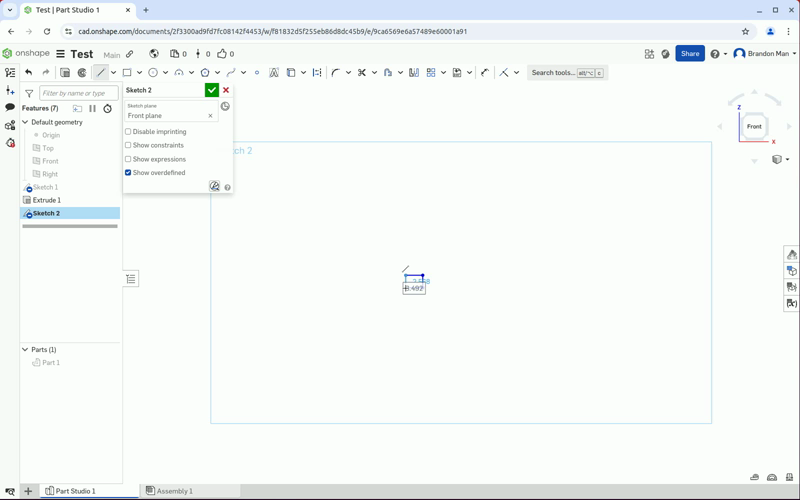
key_up(shift)
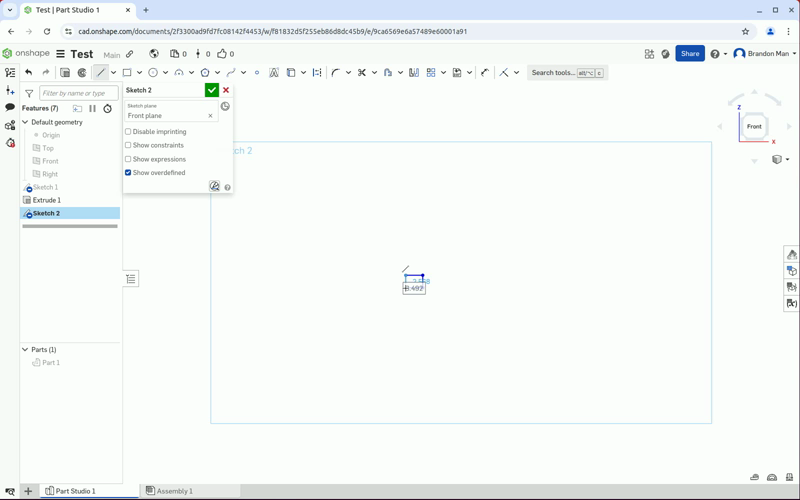
click(405, 287)
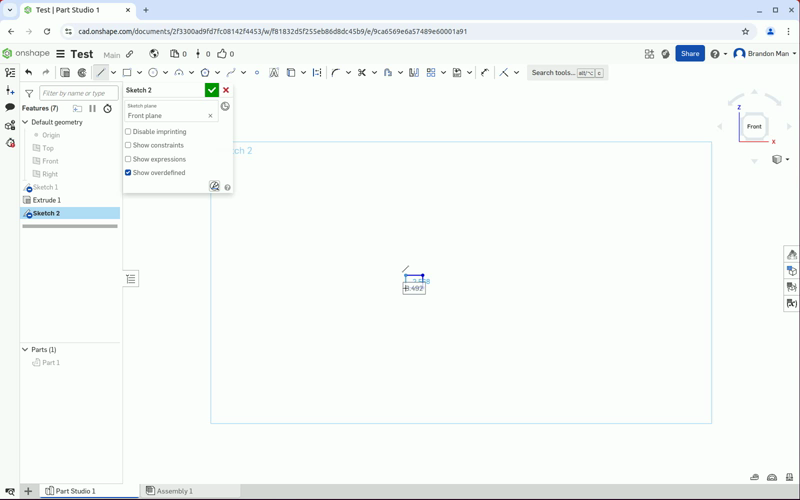
key(esc)
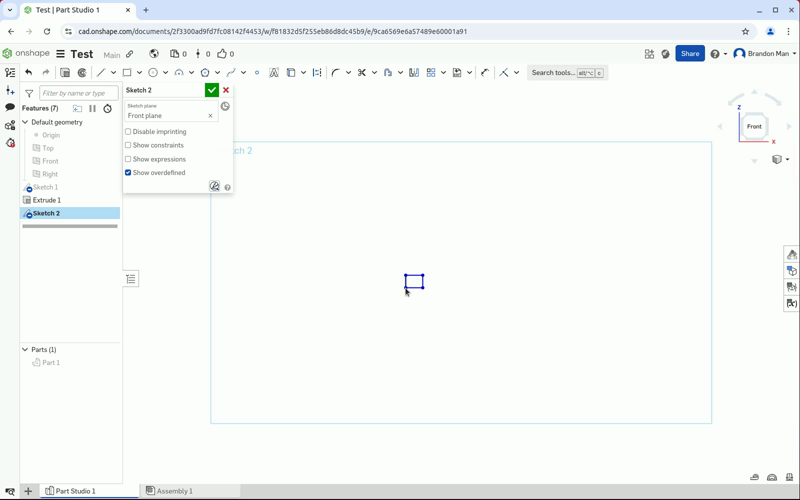
mouse_move(421, 286)
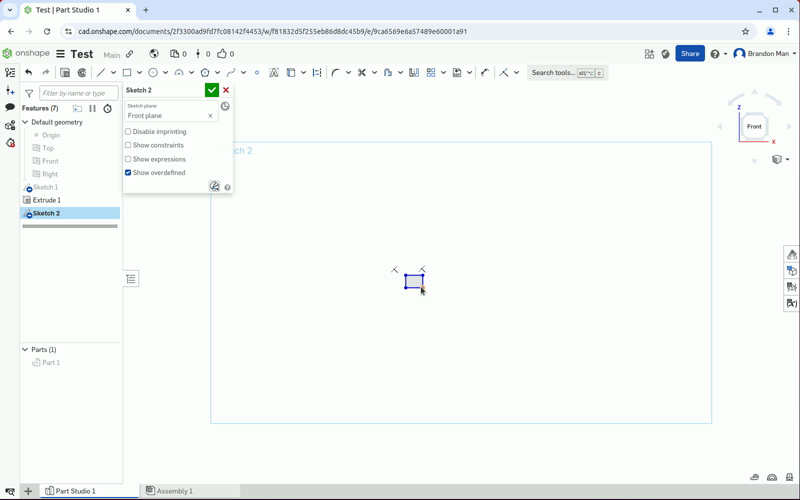
scroll(6)
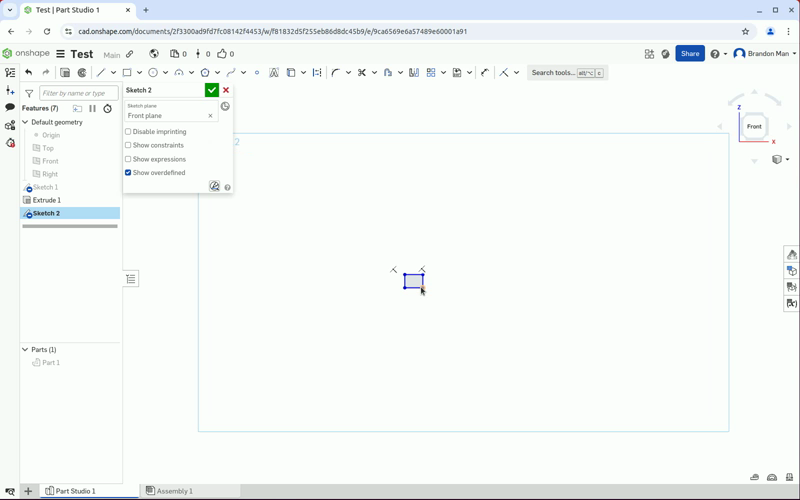
scroll(6)
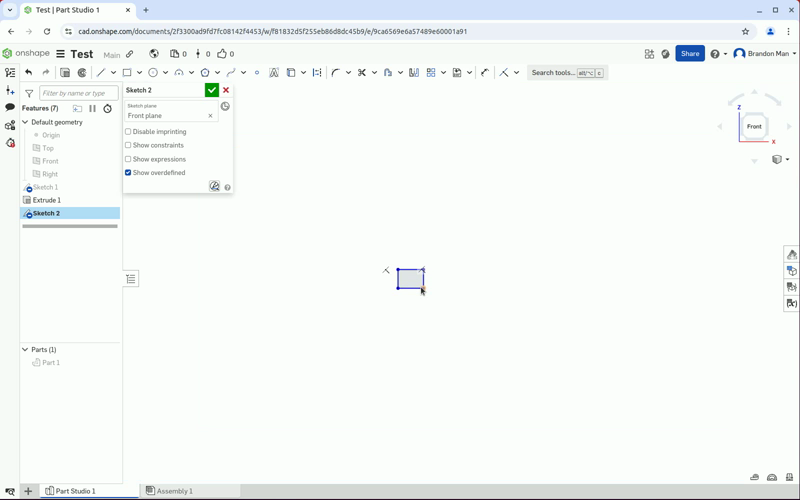
scroll(6)
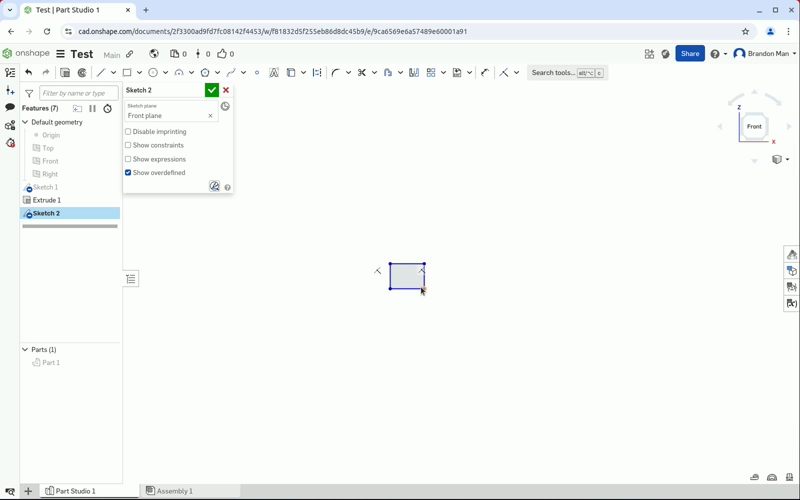
scroll(6)
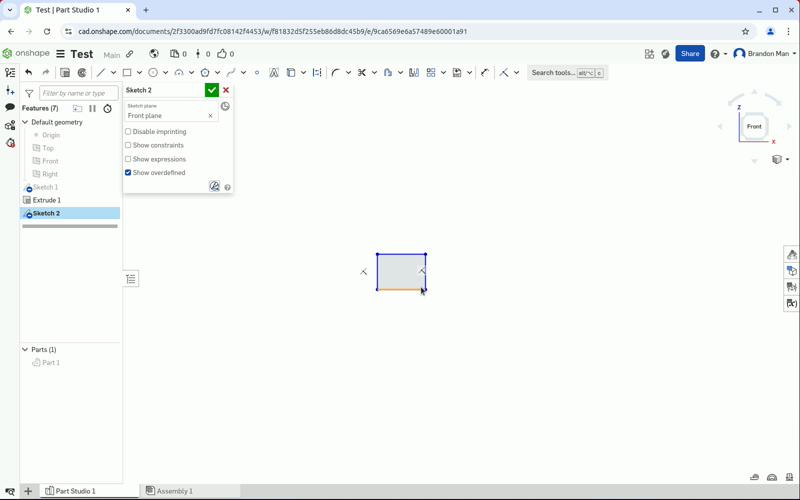
scroll(6)
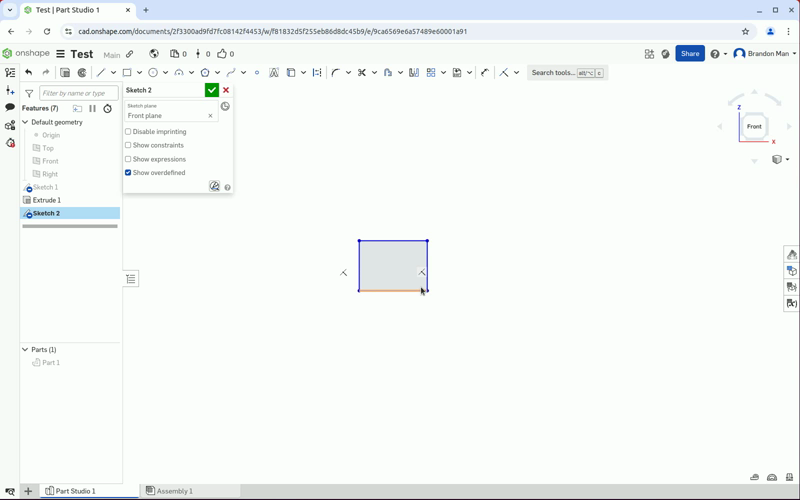
scroll(6)
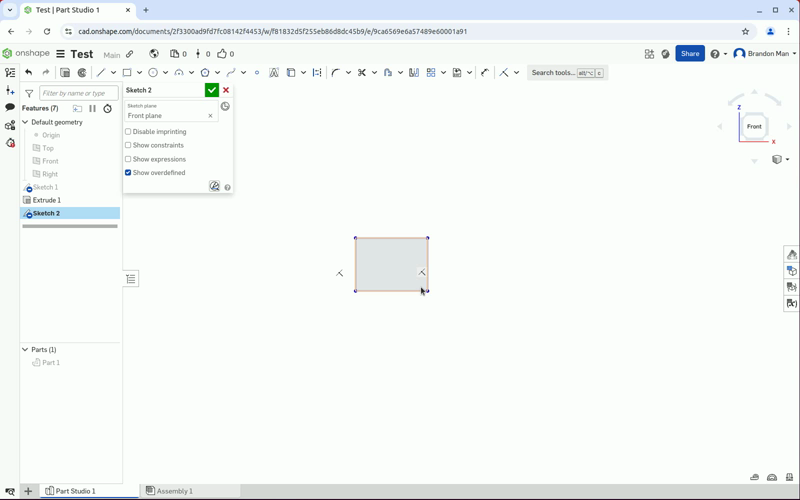
scroll(6)
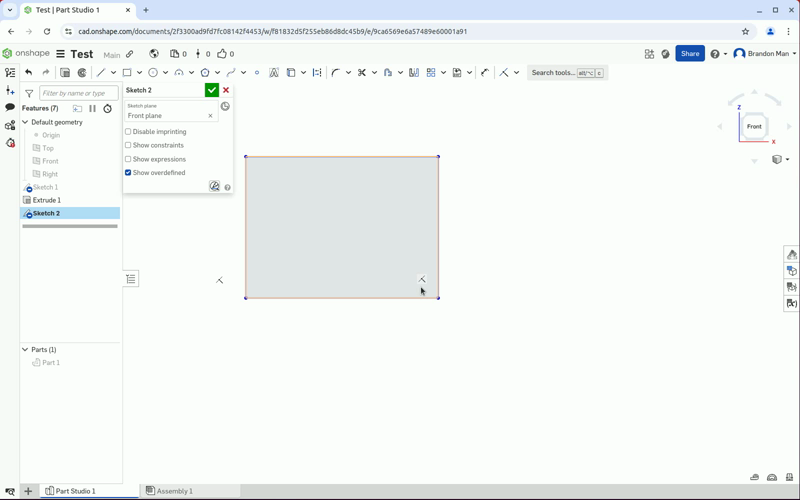
click(421, 286)
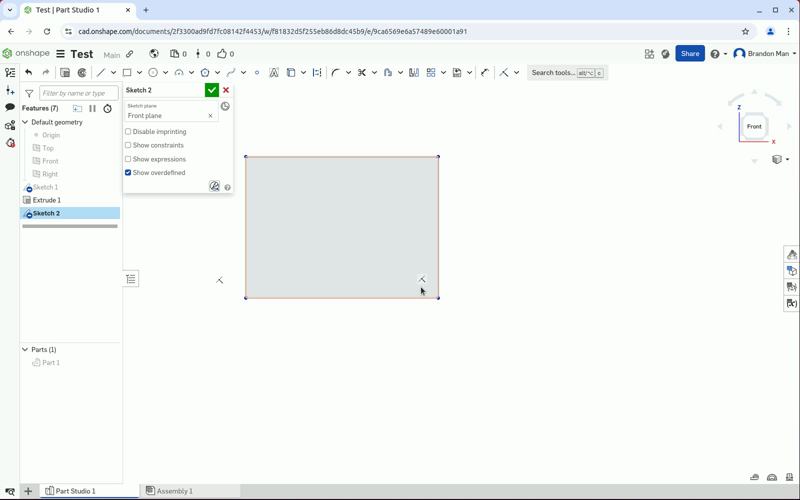
scroll(-6)
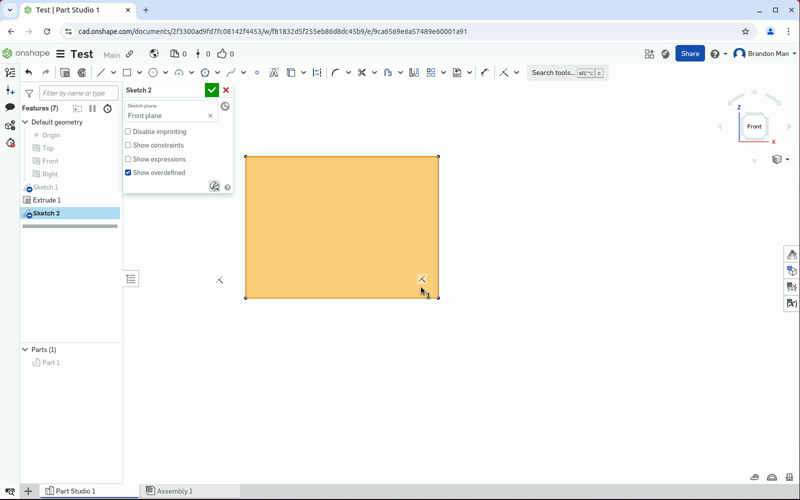
scroll(-6)
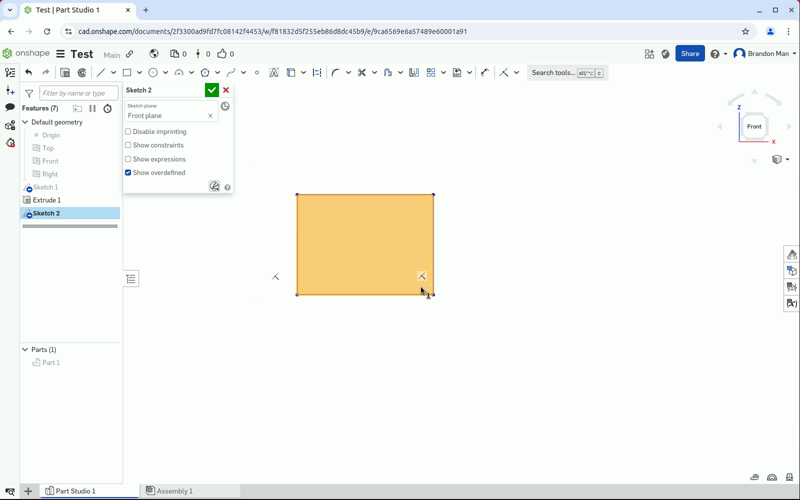
scroll(-6)
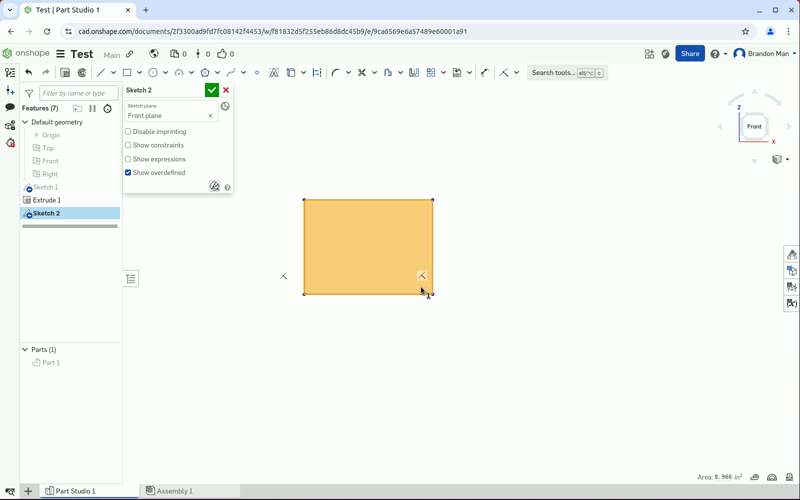
scroll(-6)
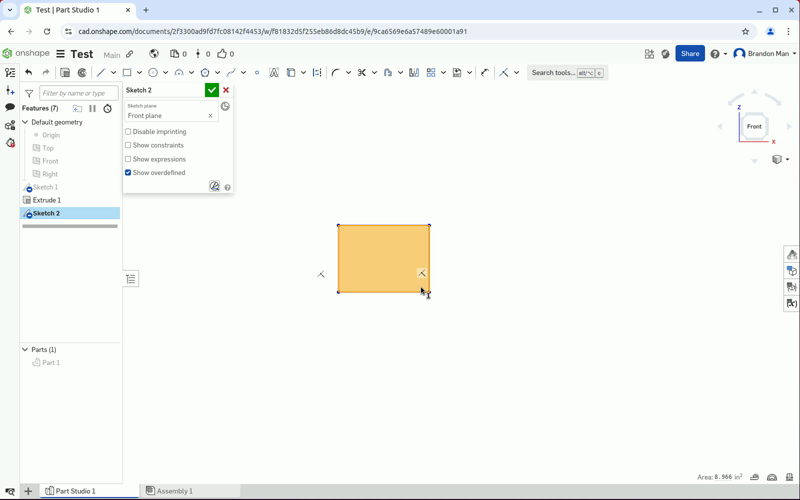
scroll(-6)
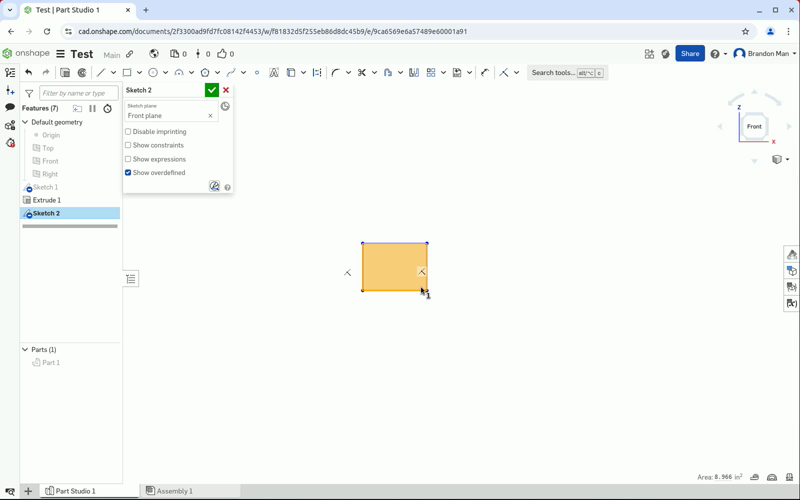
scroll(-6)
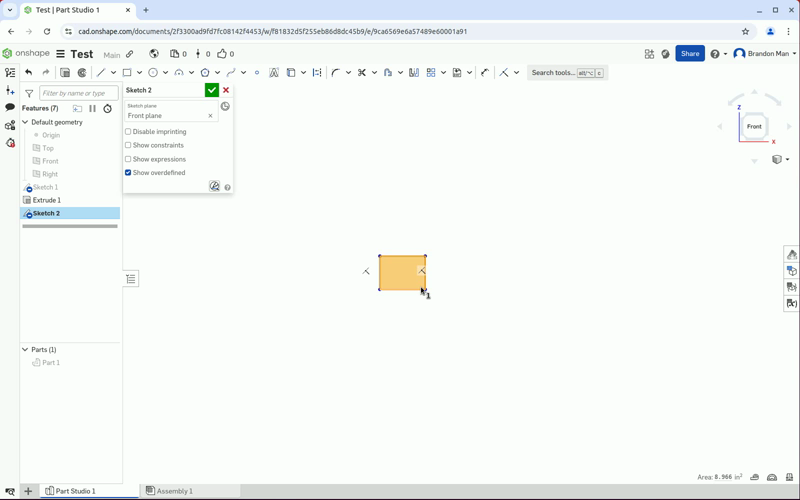
scroll(-6)
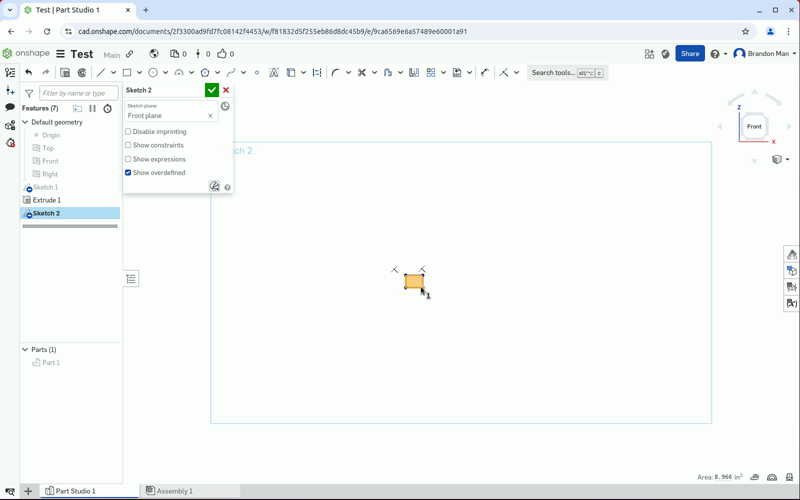
mouse_move(73, 352)
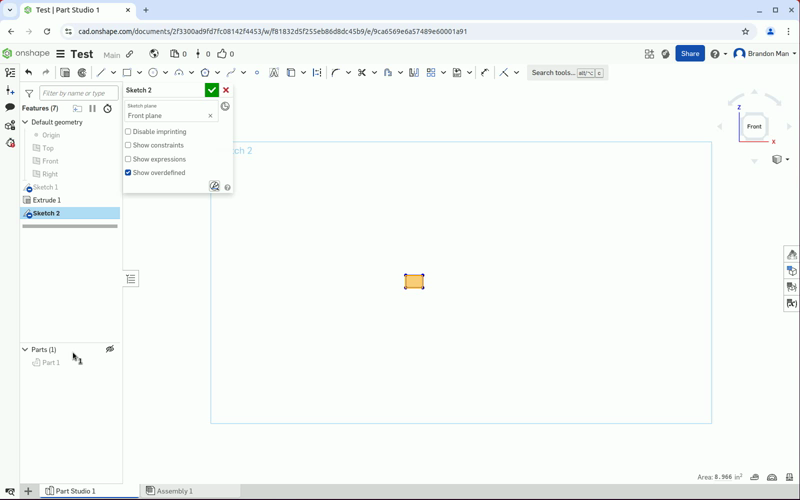
key(shift+y)
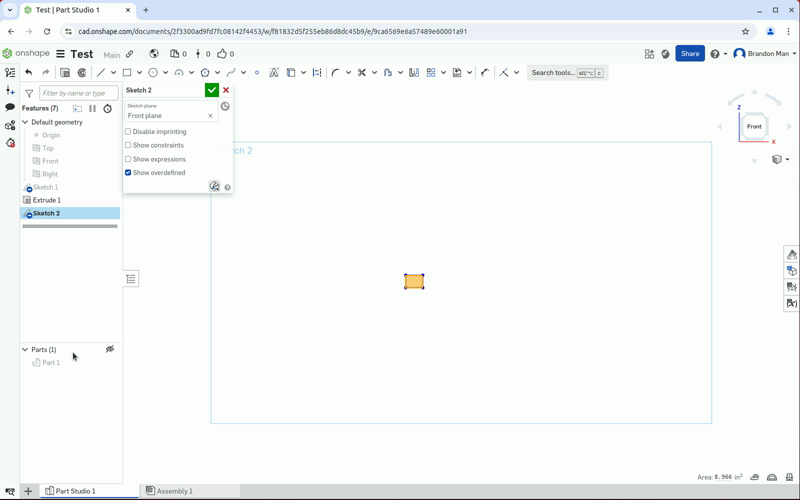
key(shift+e)
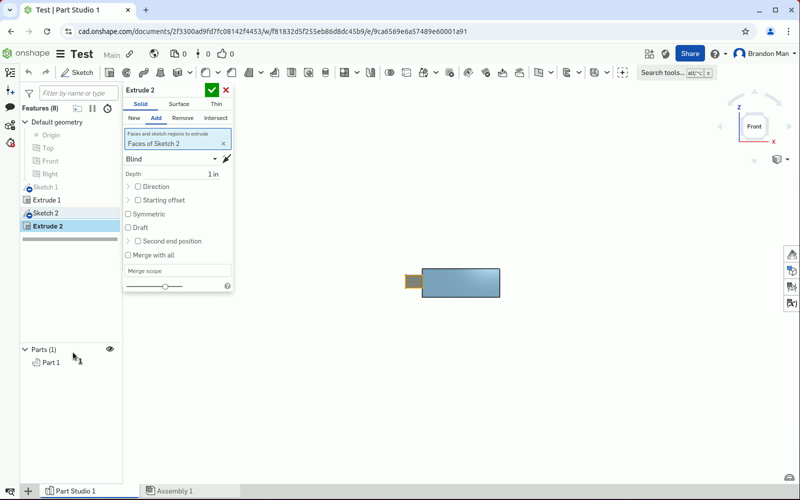
mouse_move(143, 106)
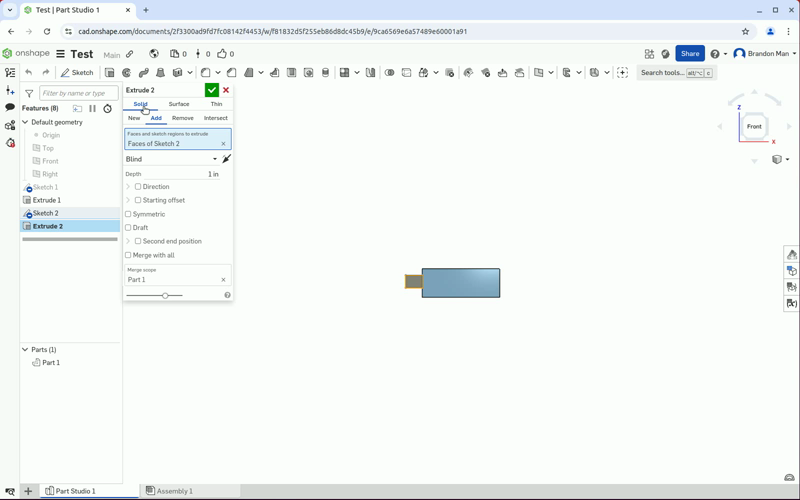
click(143, 106)
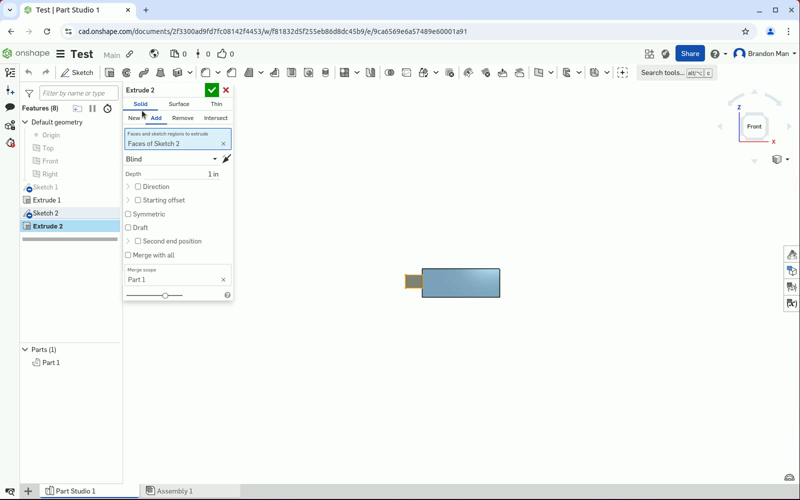
mouse_move(137, 120)
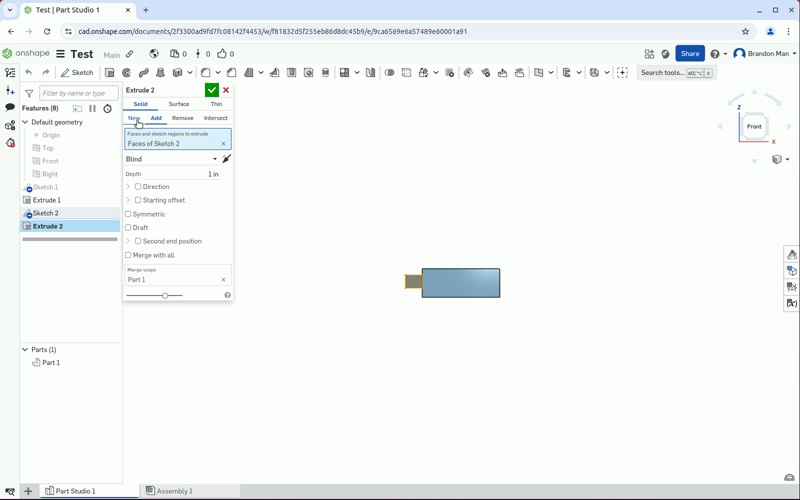
click(137, 120)
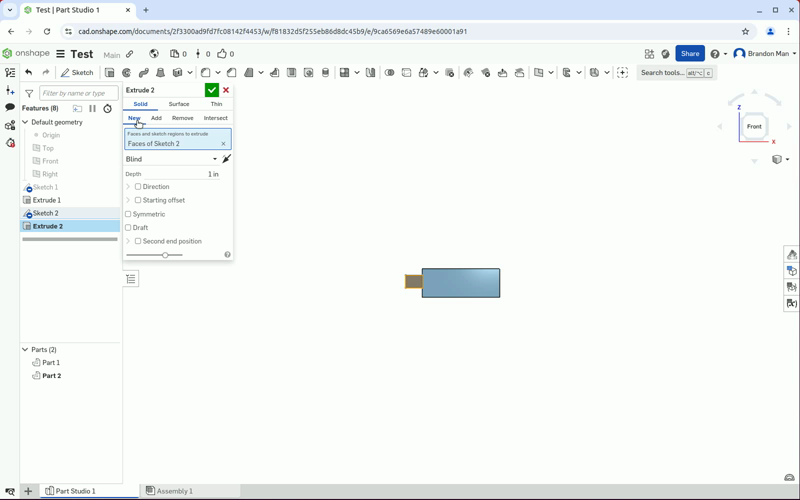
key(tab, 4)
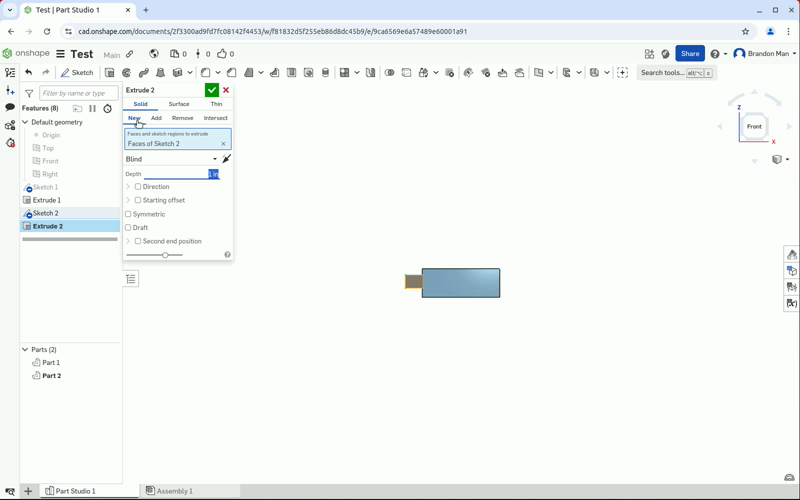
text(1.444)
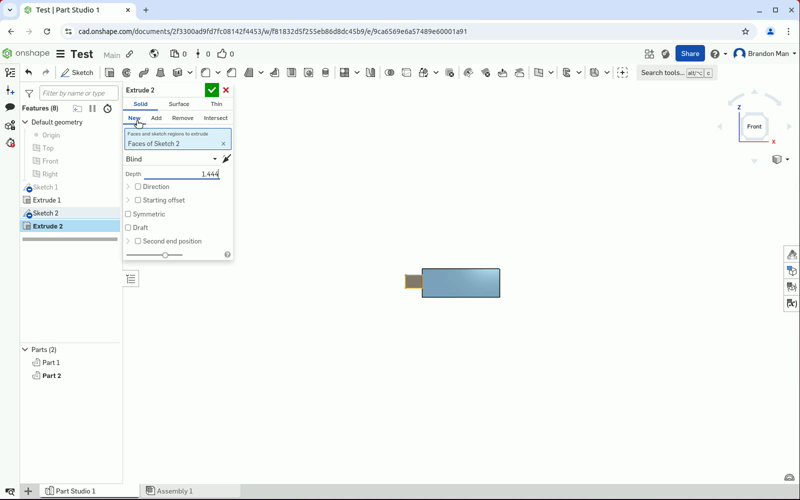
key(enter)
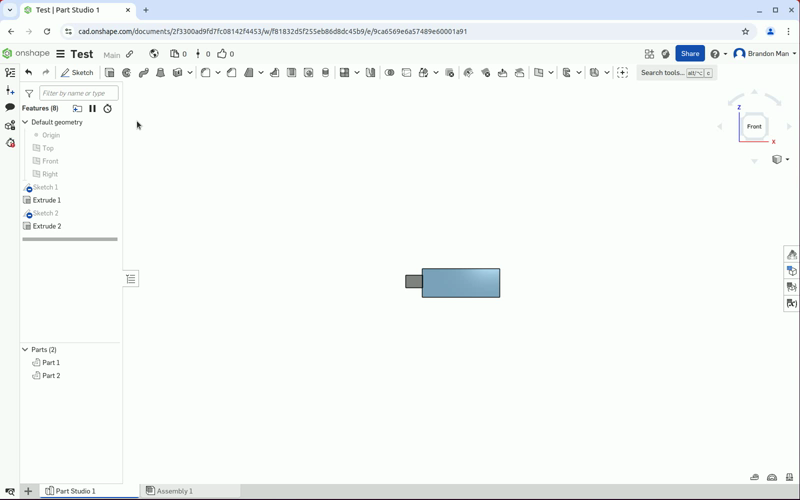
key(shift+h)
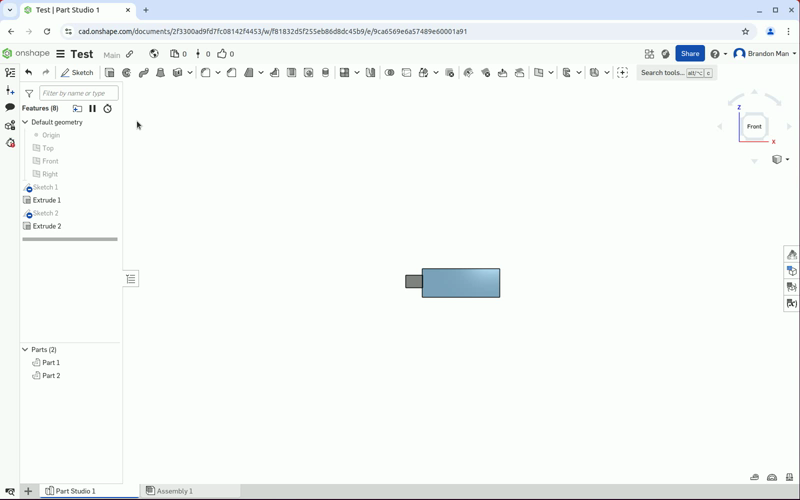
key(shift+h)
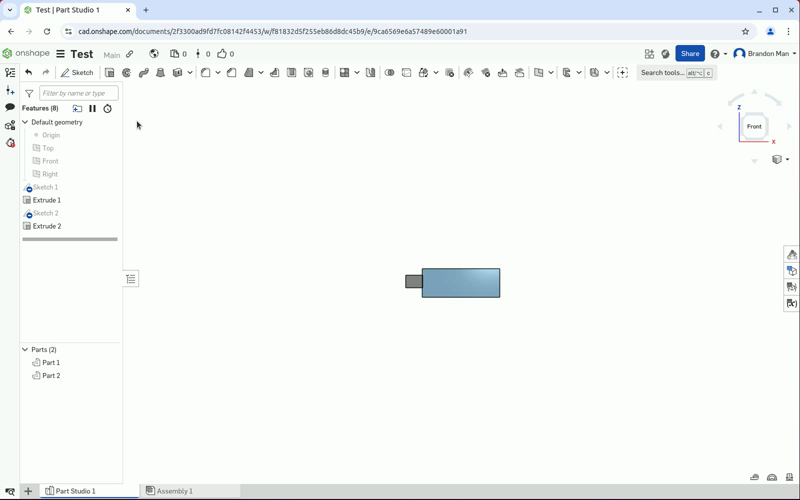
mouse_move(73, 189)
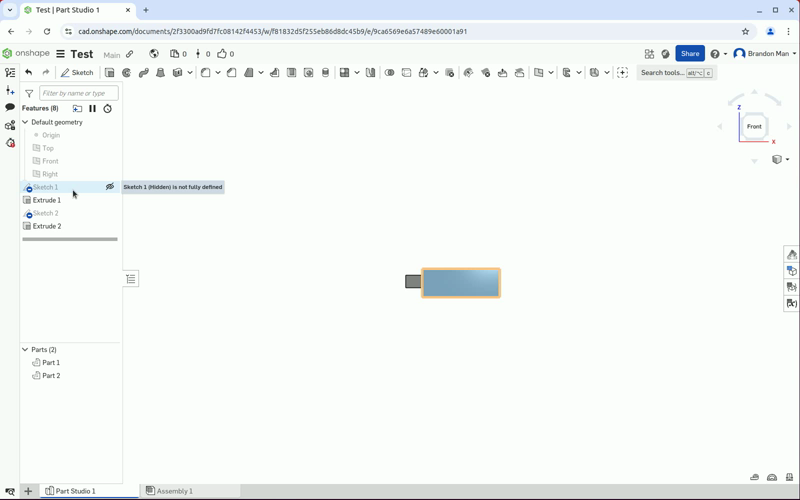
click(73, 189)
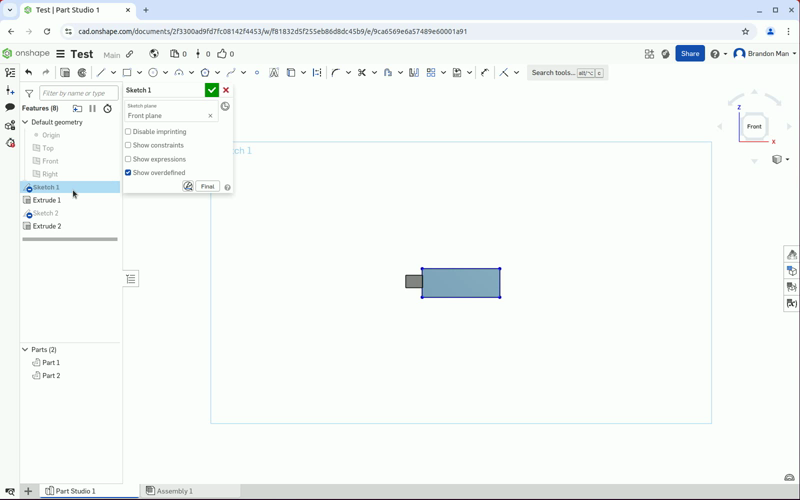
mouse_move(229, 92)
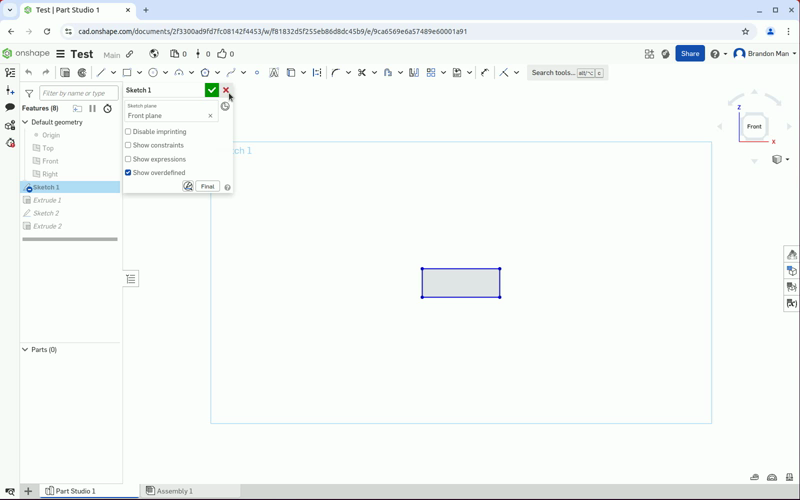
click(229, 92)
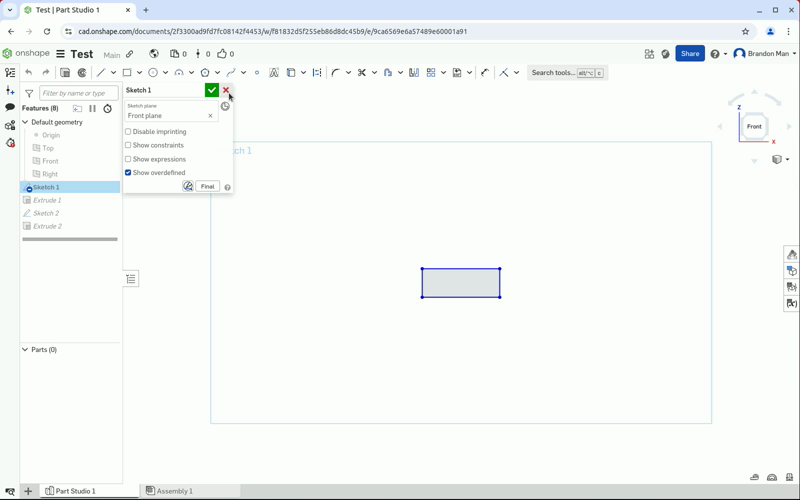
key(shift+s)
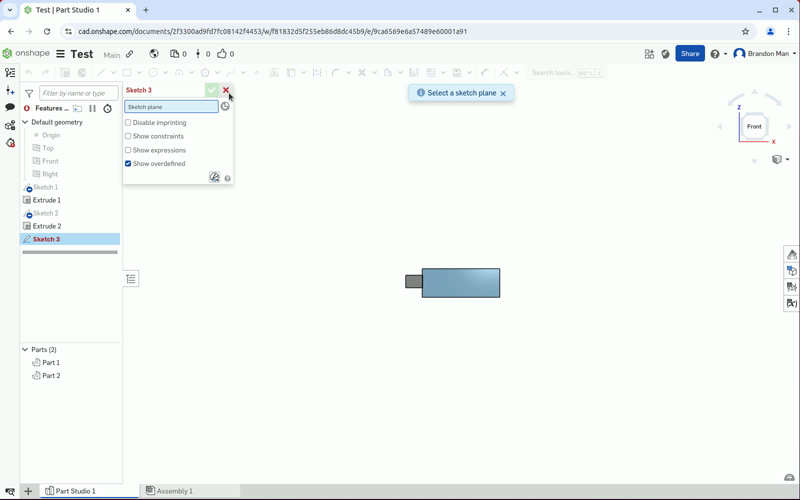
mouse_move(73, 163)
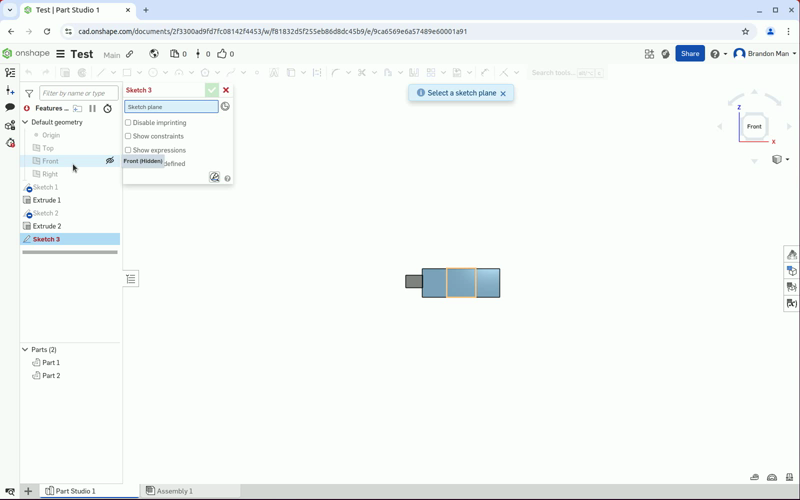
click(73, 163)
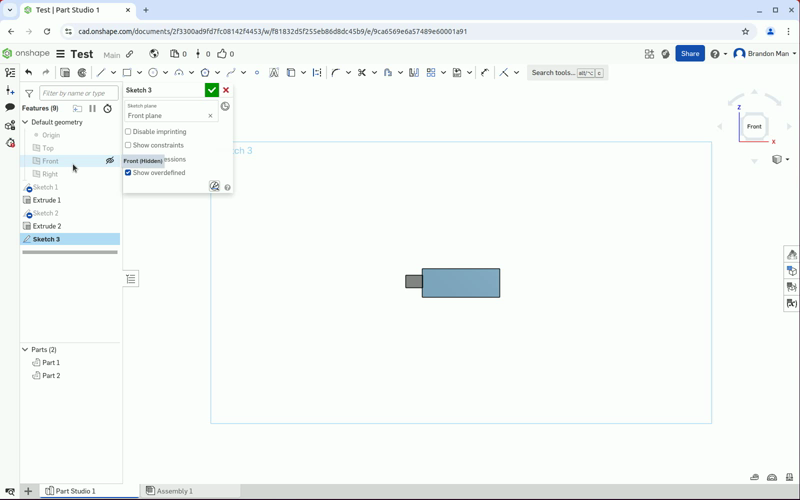
mouse_move(73, 352)
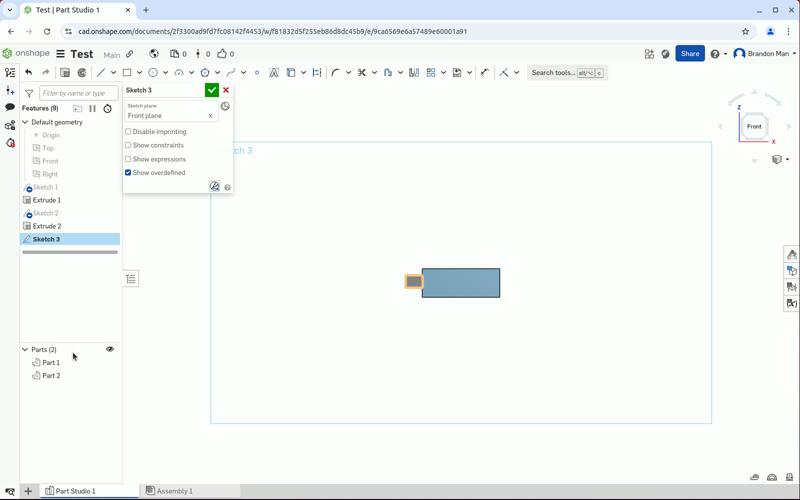
key(y)
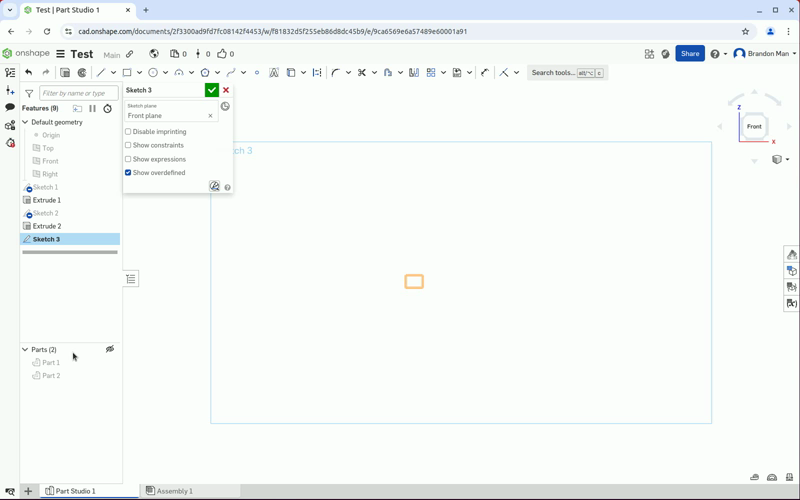
key(l)
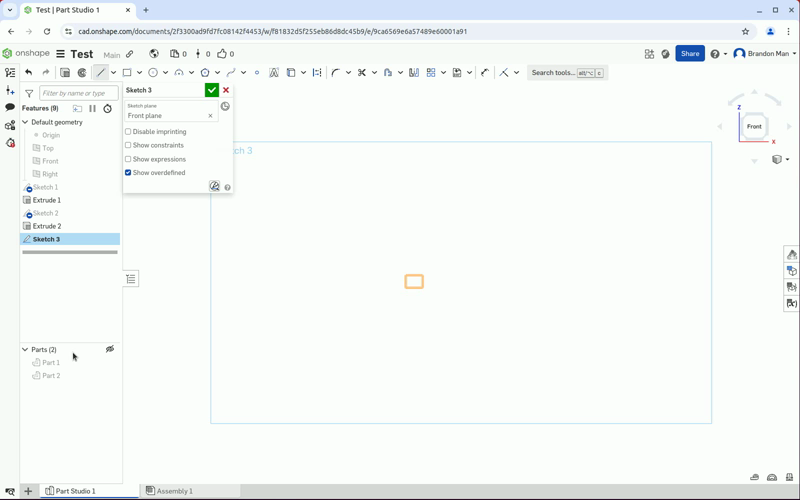
key_down(shift)
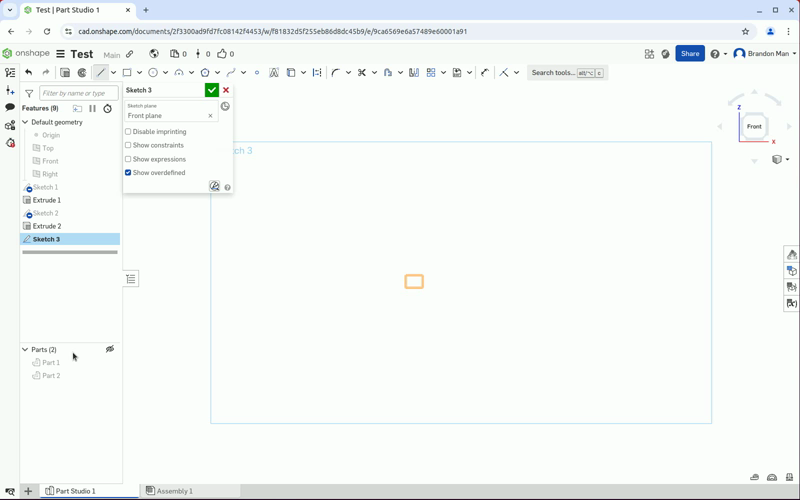
mouse_move(446, 293)
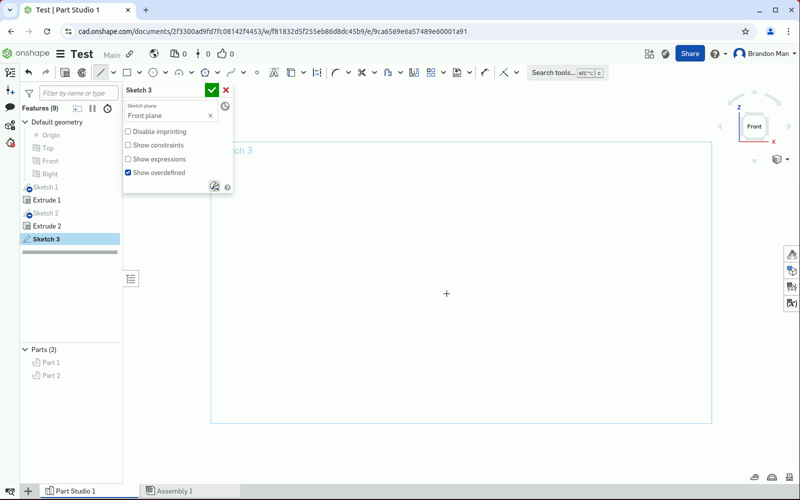
click(446, 293)
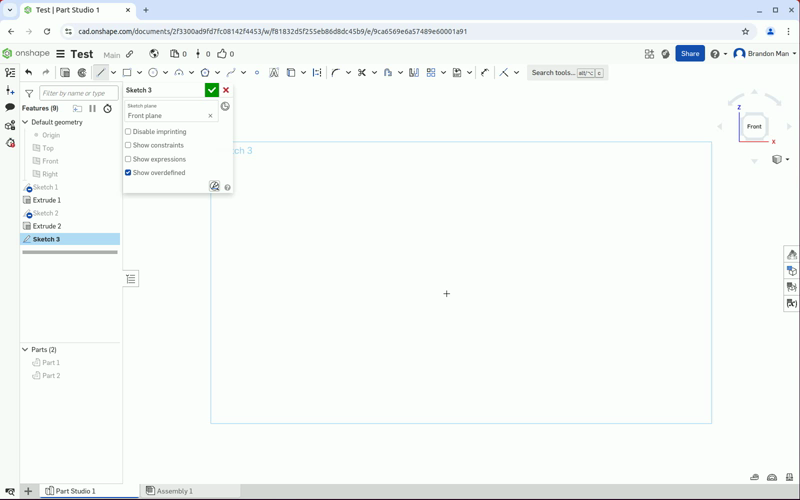
key_up(shift)
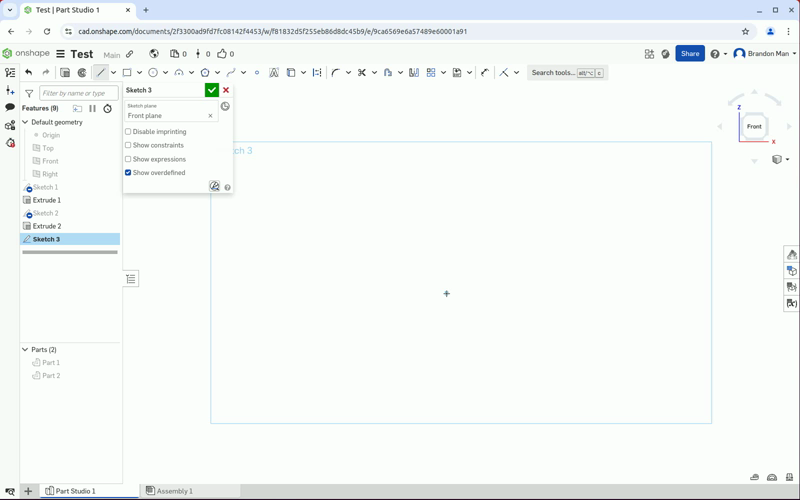
key_down(shift)
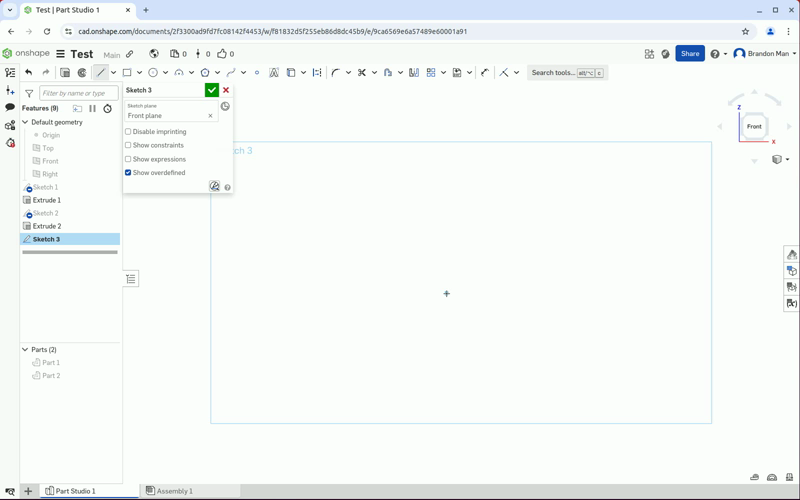
mouse_move(573, 293)
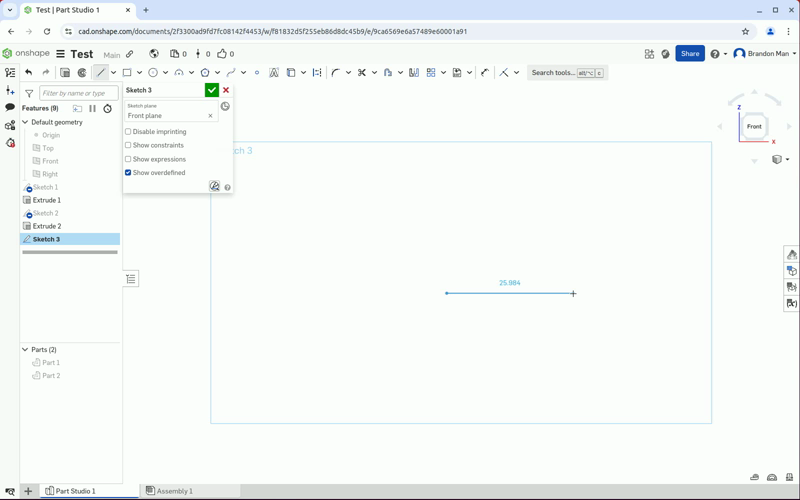
click(573, 293)
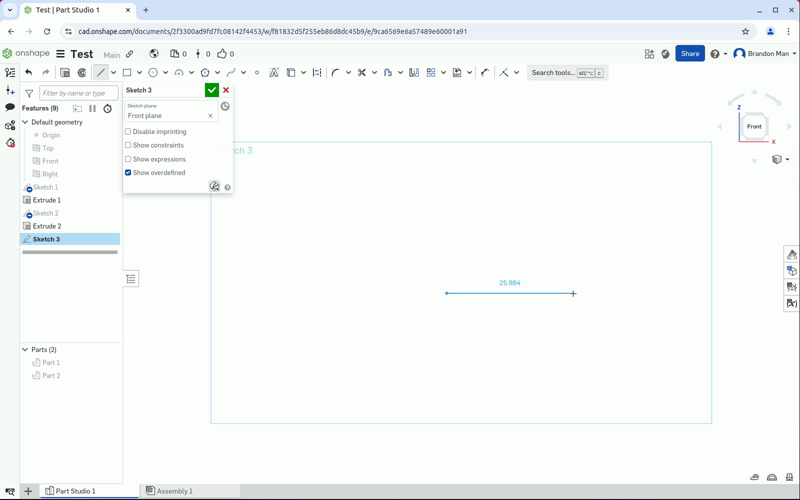
key_up(shift)
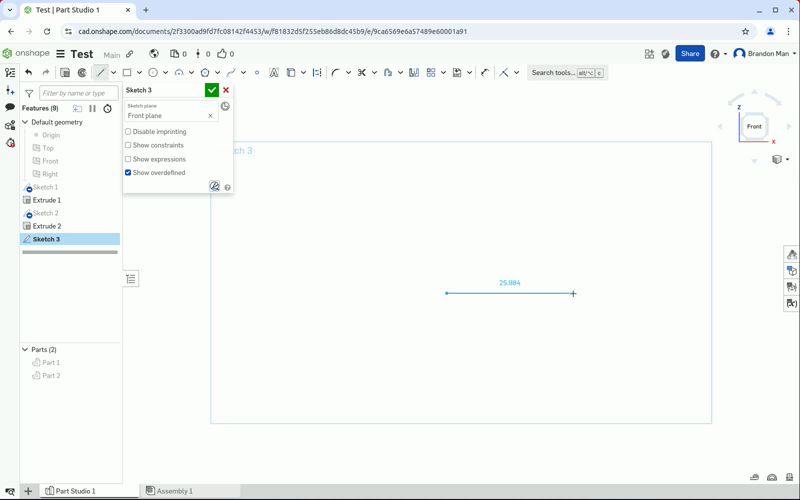
key_down(shift)
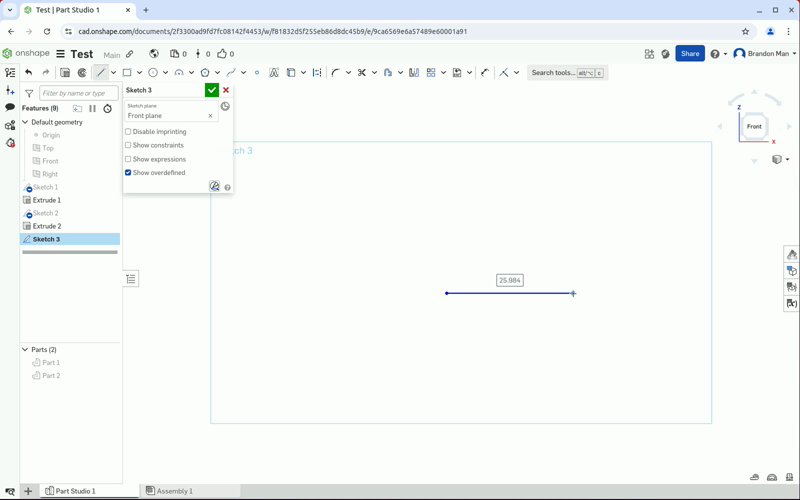
mouse_move(589, 293)
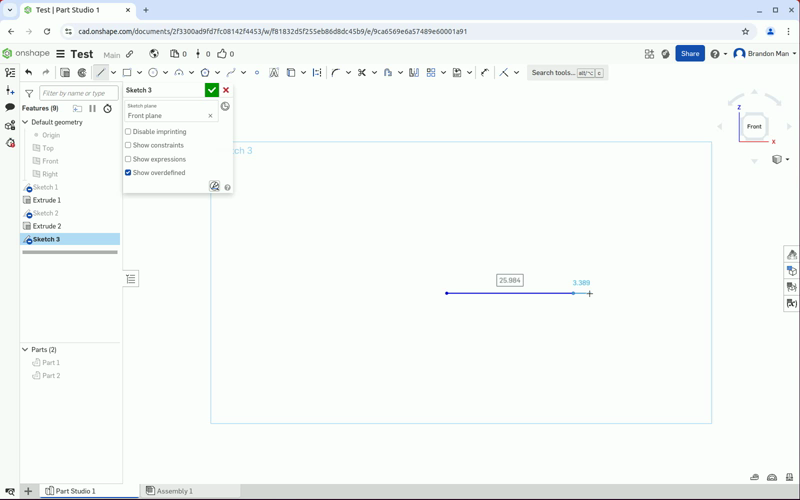
mouse_move(573, 273)
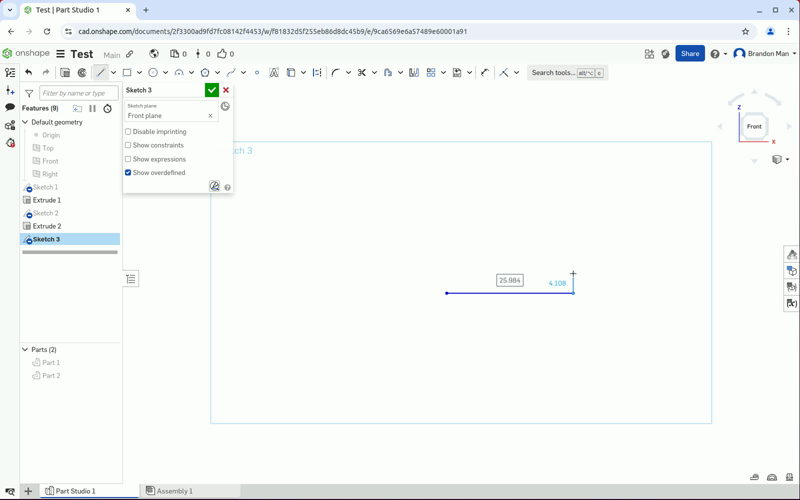
click(573, 273)
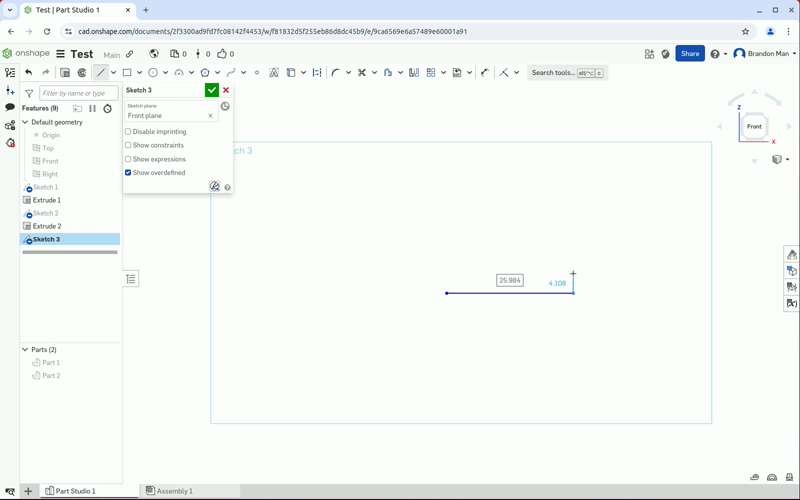
key_up(shift)
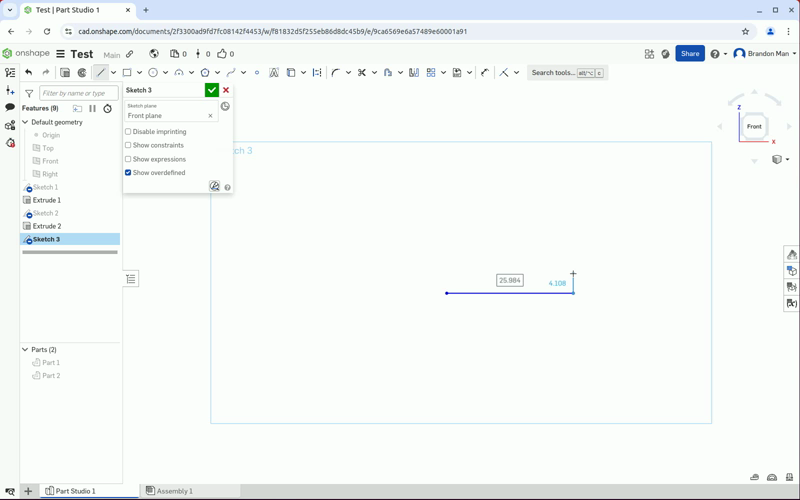
key_down(shift)
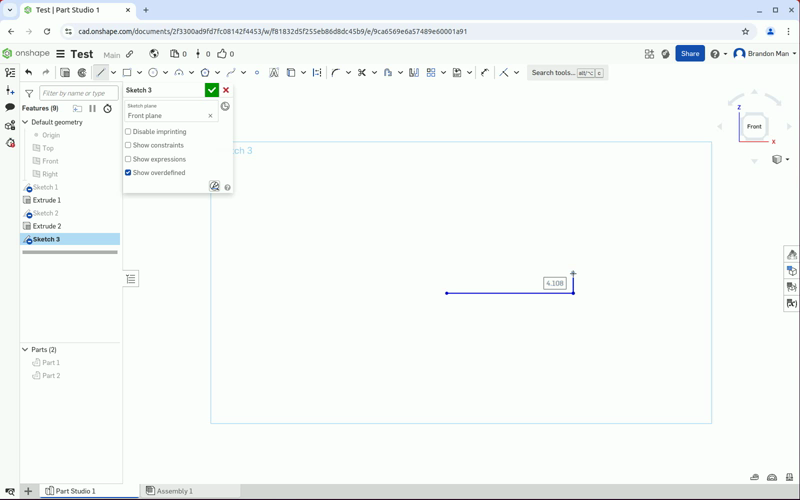
mouse_move(446, 273)
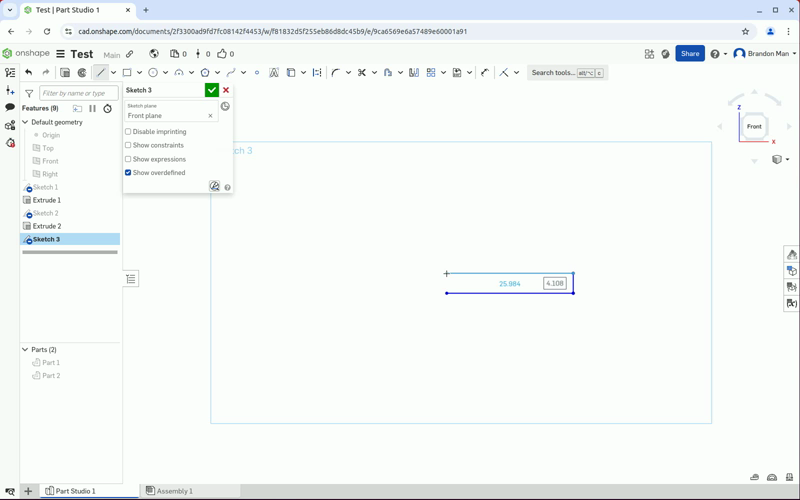
click(446, 273)
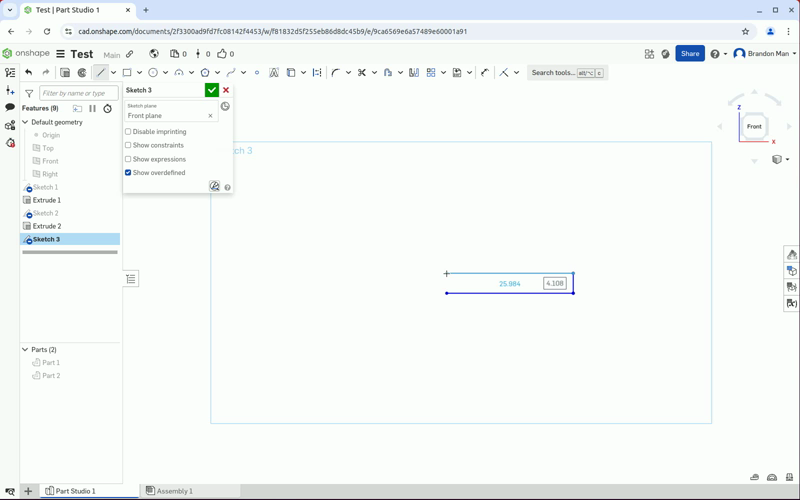
key_up(shift)
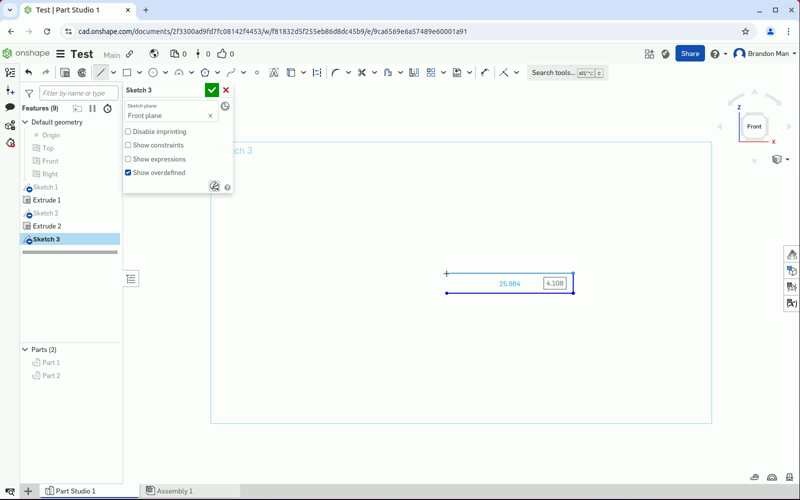
mouse_move(476, 273)
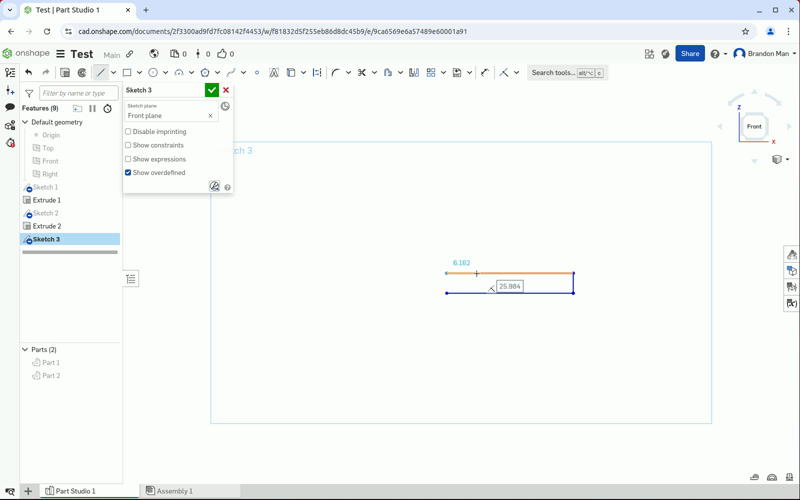
key_down(shift)
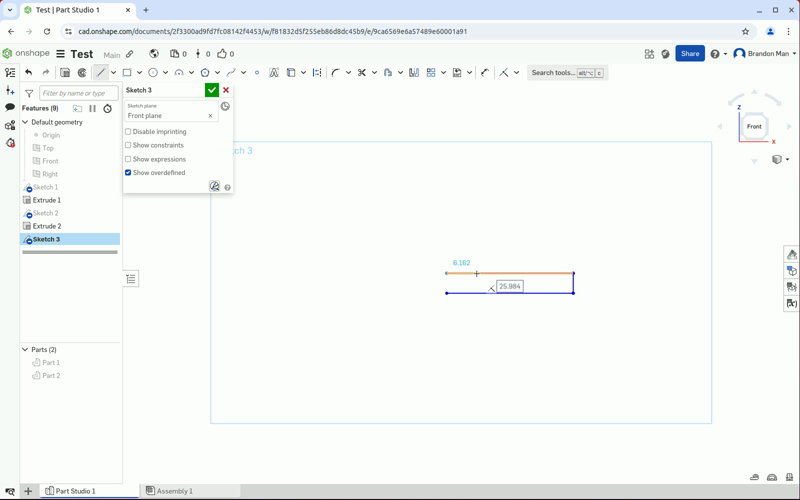
mouse_move(446, 293)
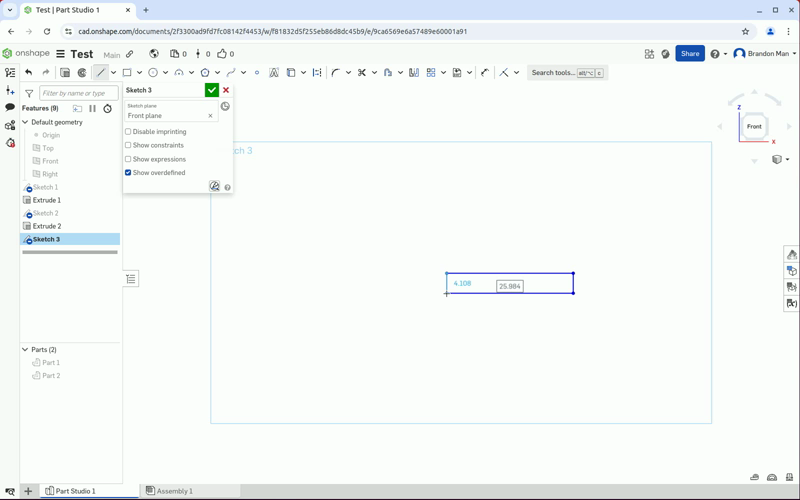
key_up(shift)
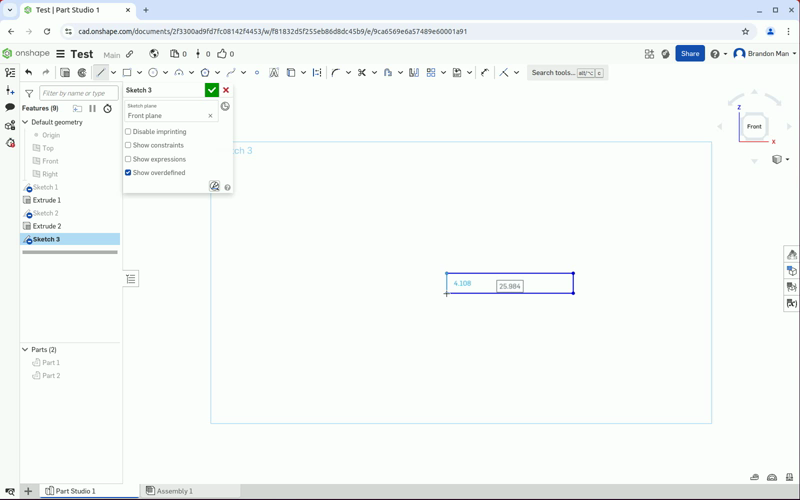
click(446, 293)
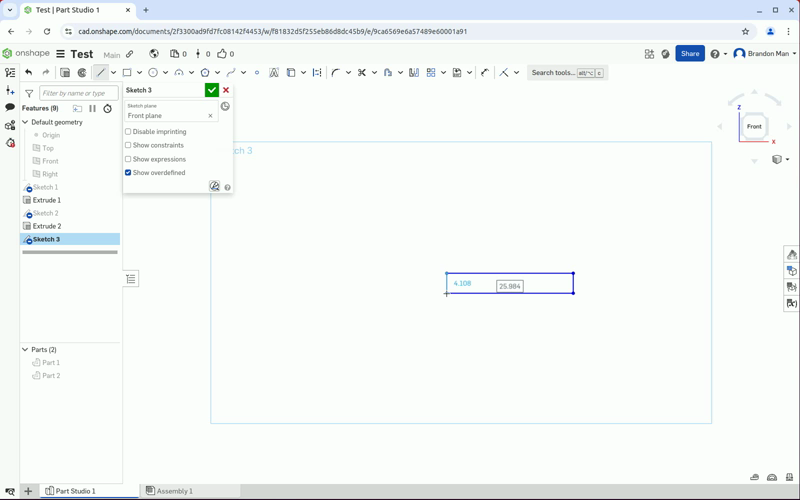
key(esc)
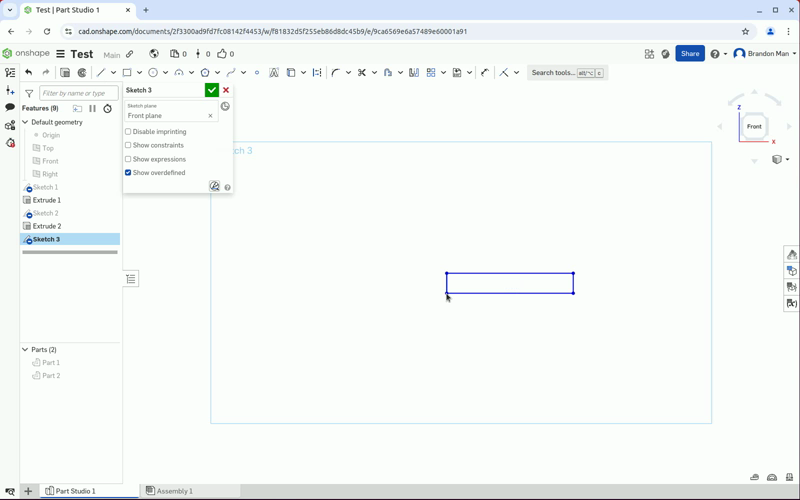
mouse_move(523, 278)
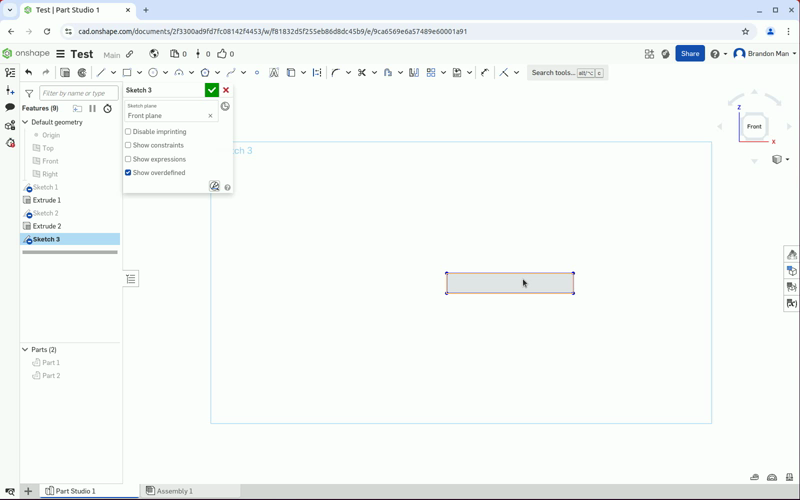
click(523, 278)
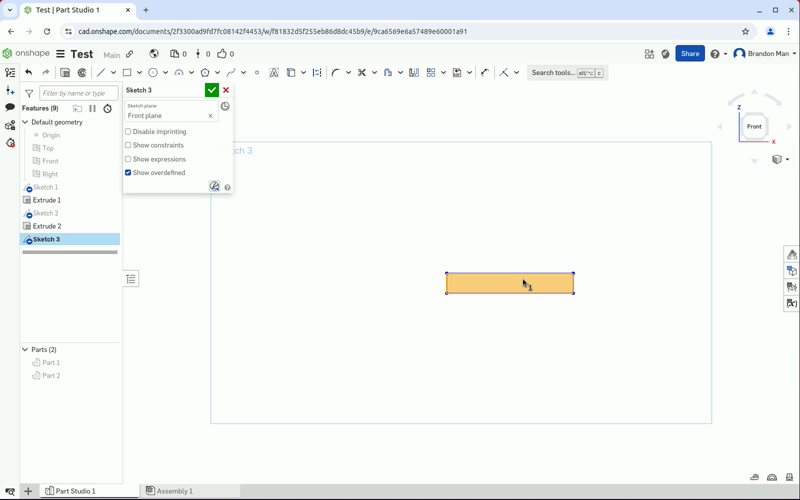
mouse_move(73, 352)
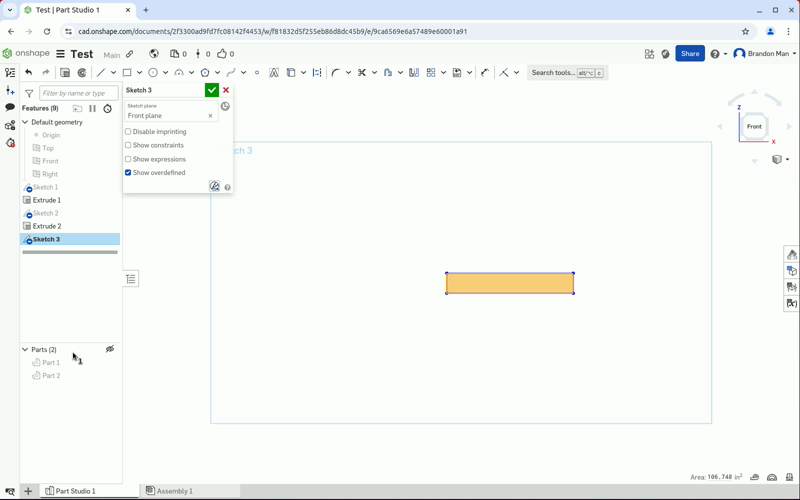
key(shift+y)
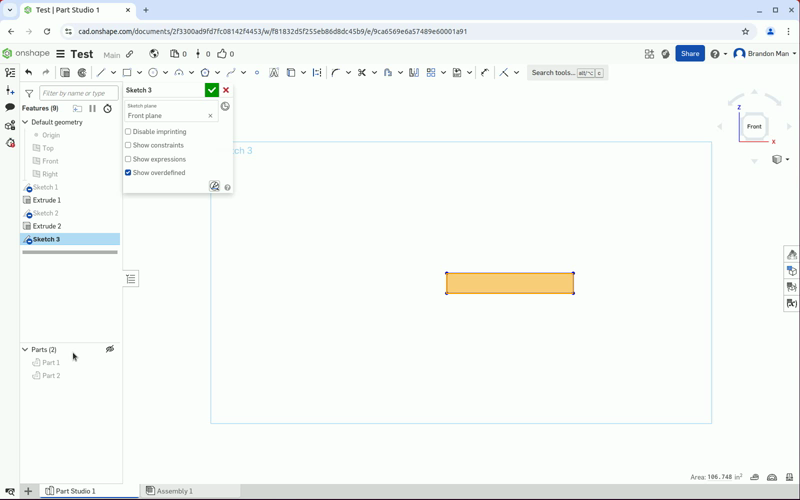
key(shift+e)
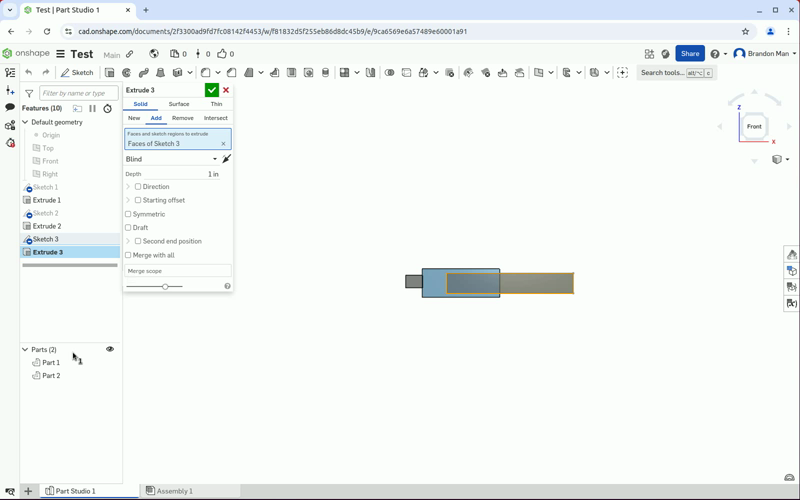
mouse_move(143, 106)
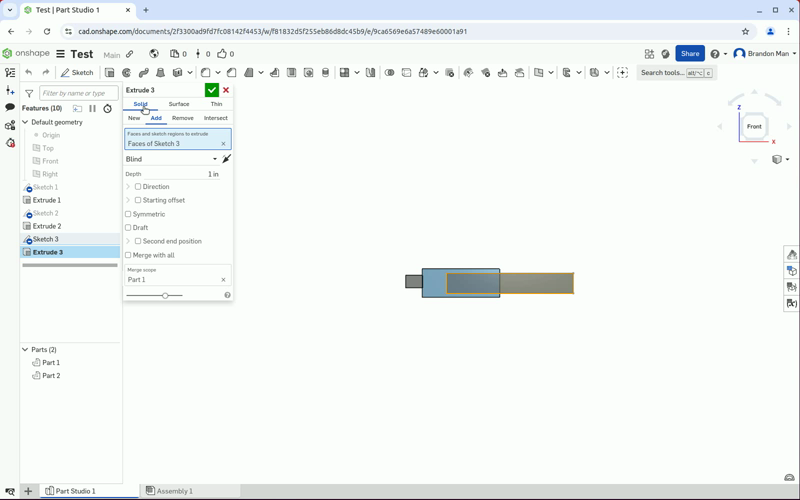
click(143, 106)
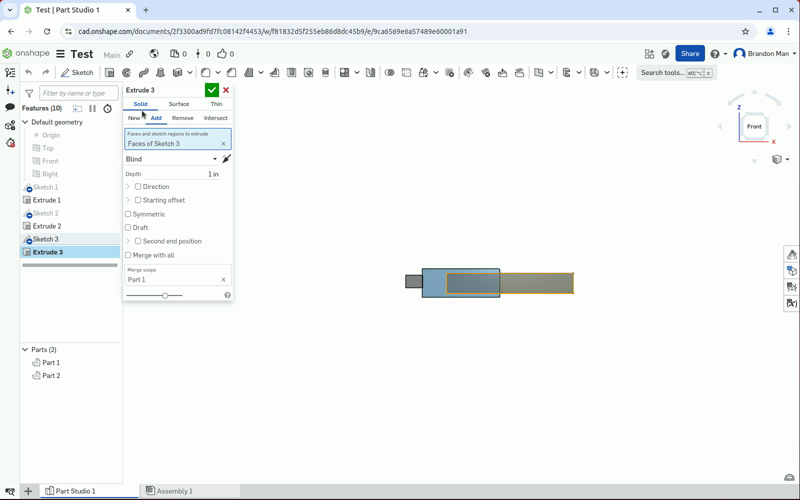
mouse_move(137, 120)
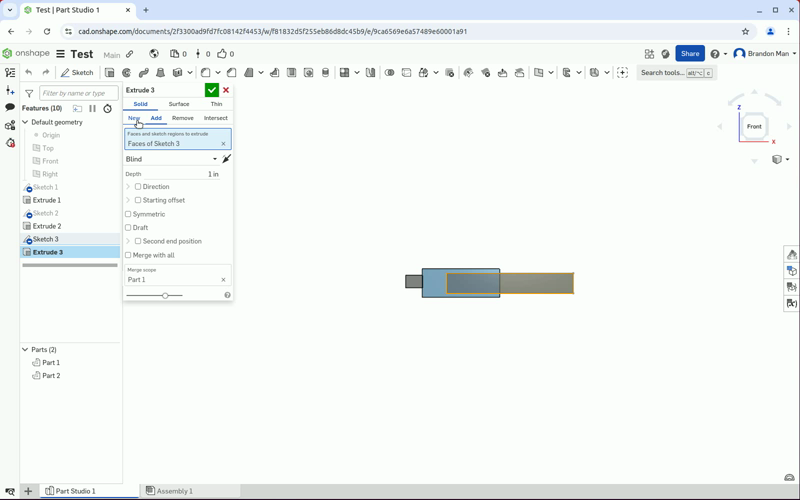
click(137, 120)
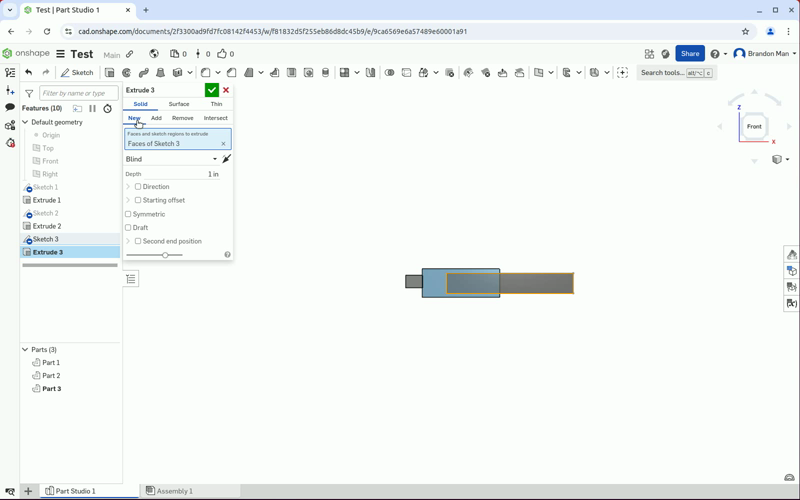
key(tab, 4)
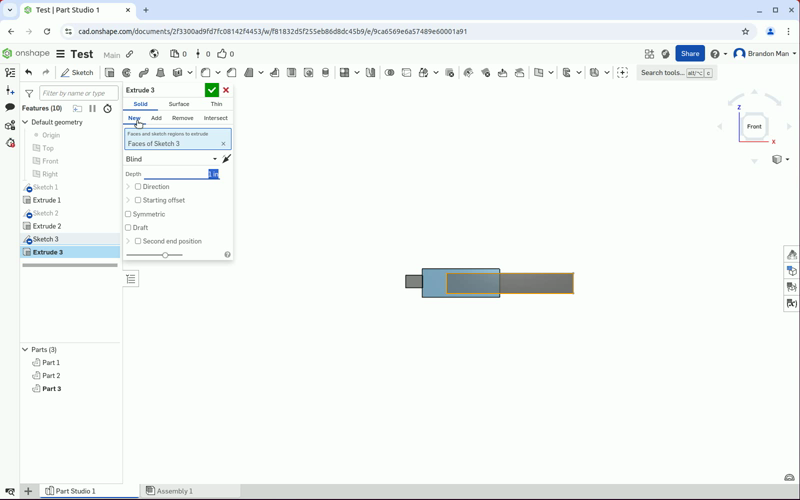
text(1.444)
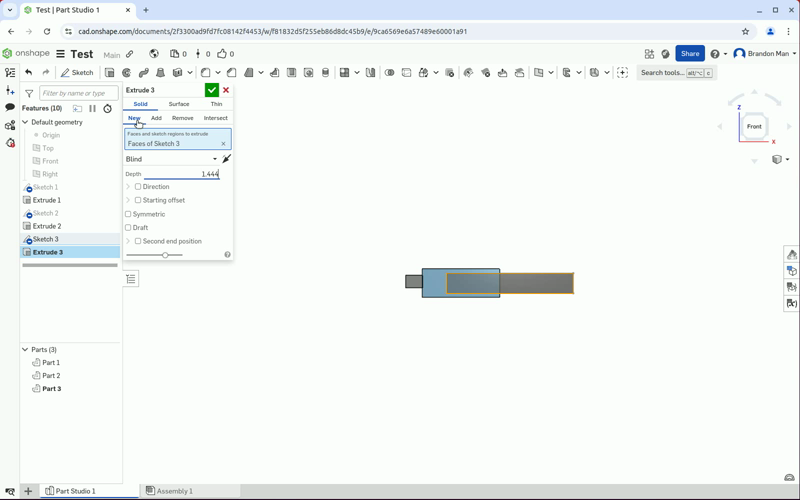
key(enter)
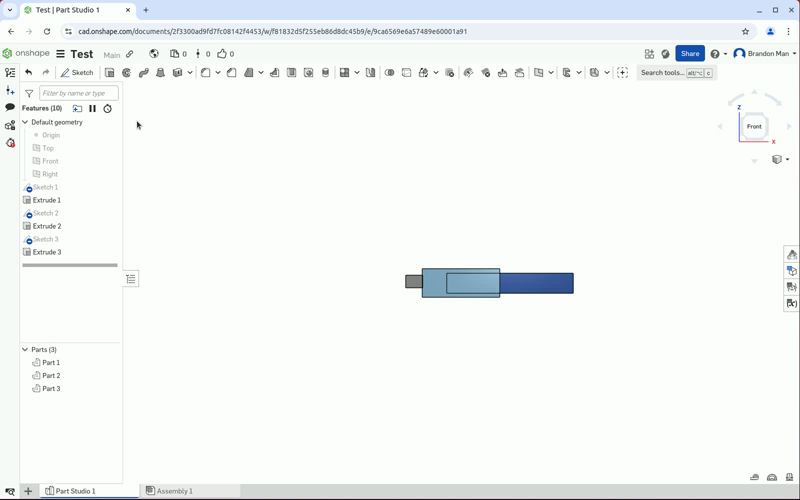
key(shift+h)
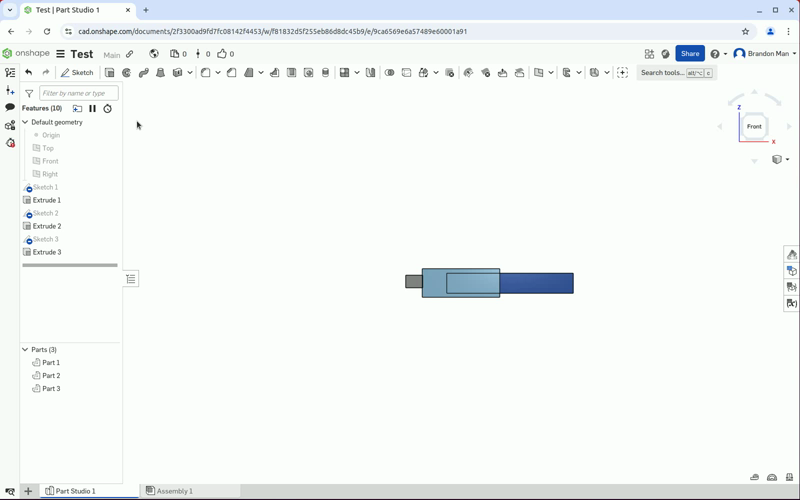
key(shift+h)
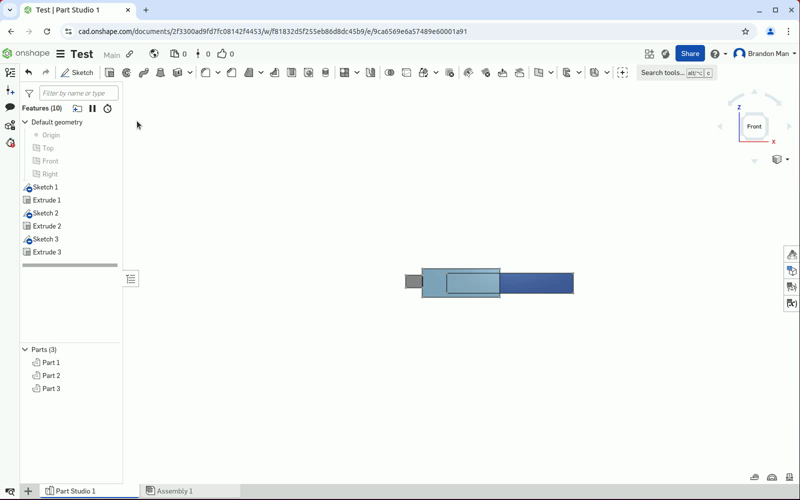
key(shift+7)
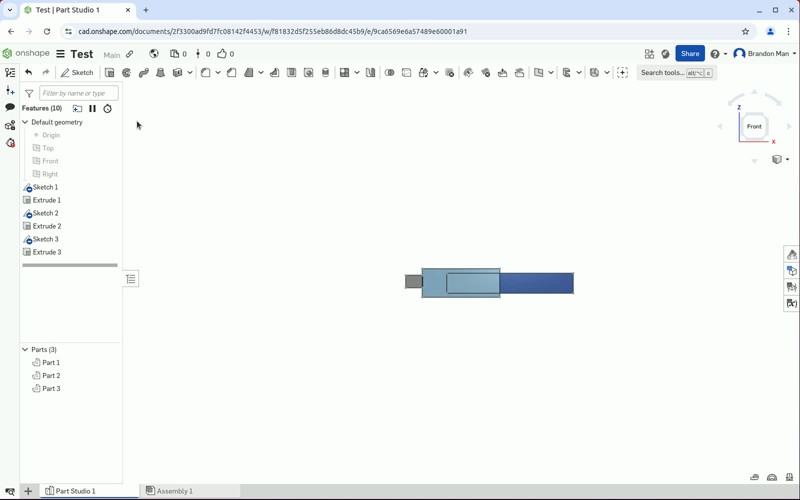
key(left, 2)
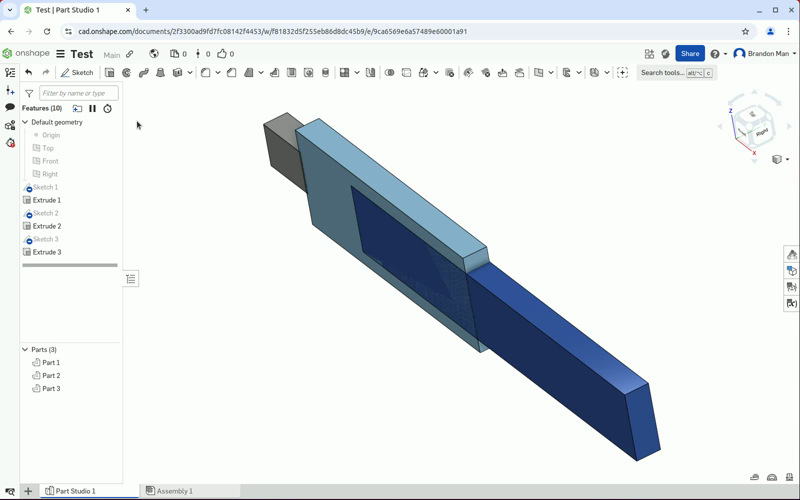
key(down, 2)
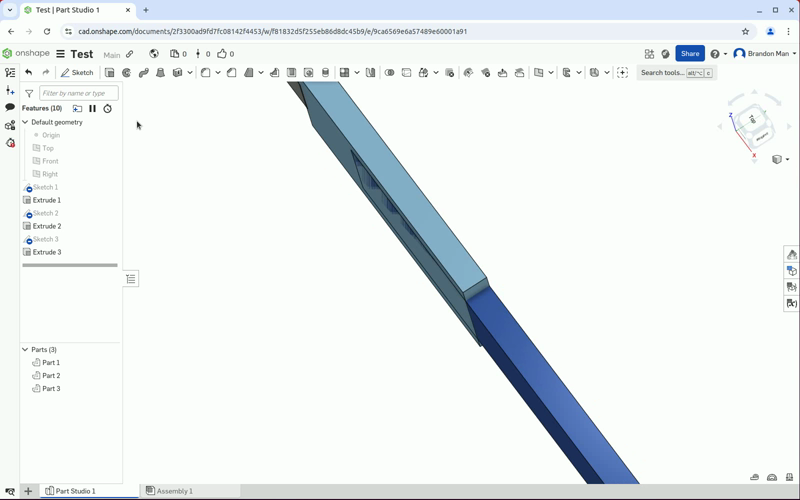
key(up, 2)
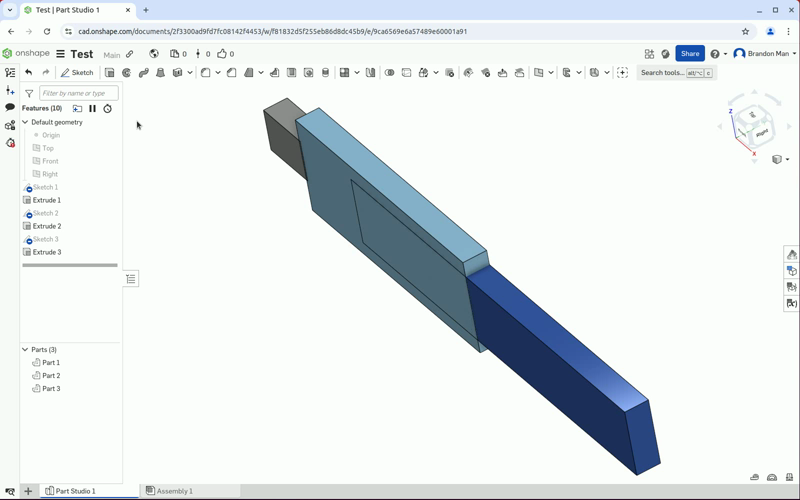
key(right, 2)
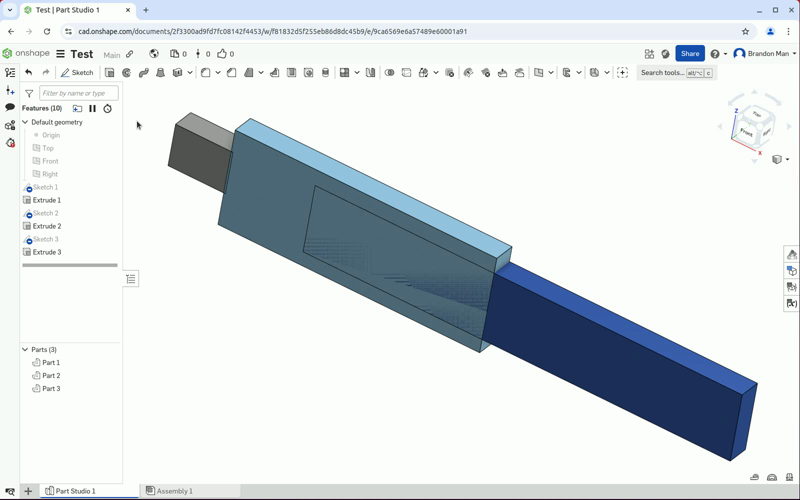
mouse_move(73, 189)
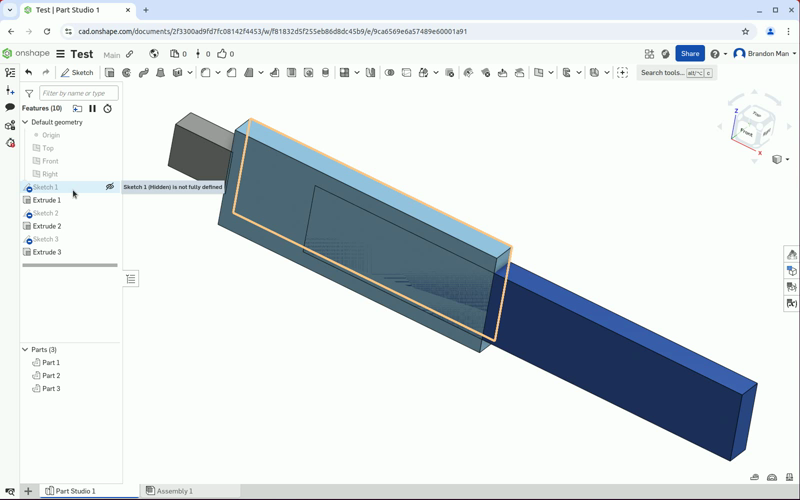
click(73, 189)